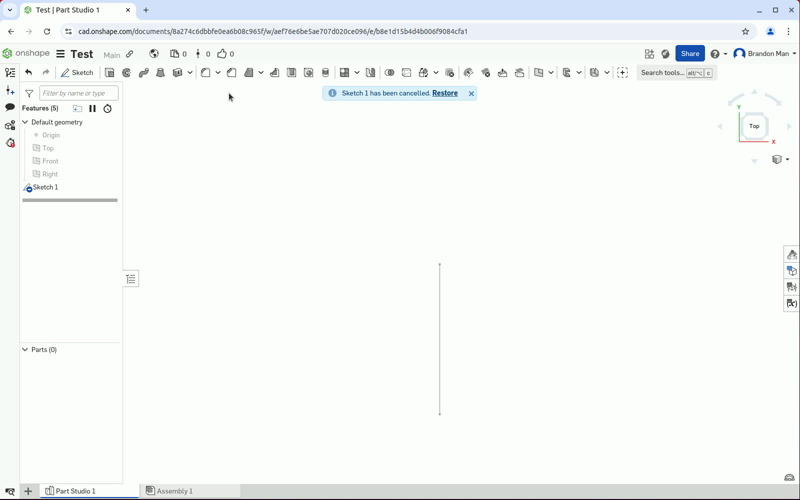
key(shift+h)
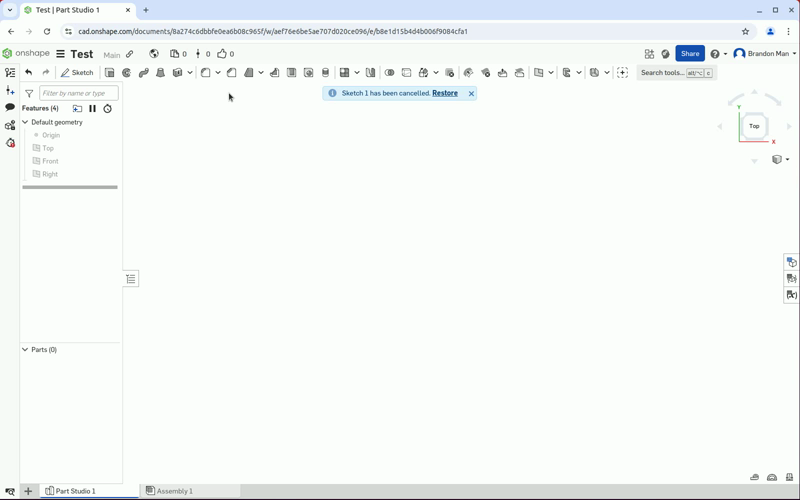
mouse_move(73, 352)
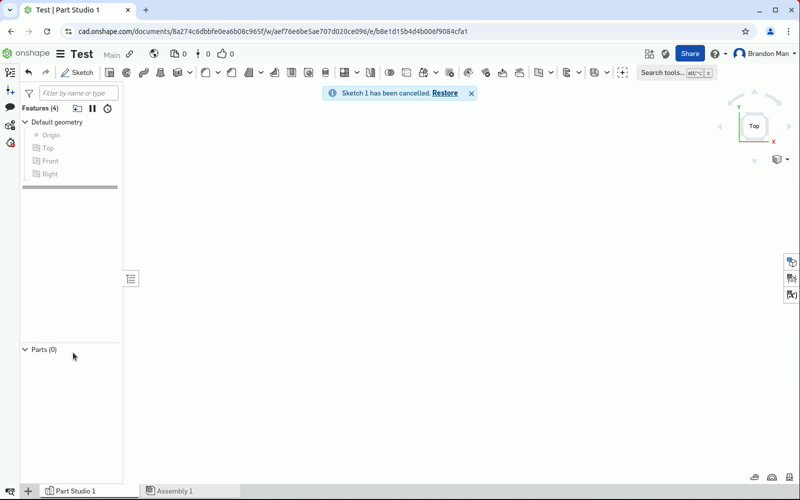
key(y)
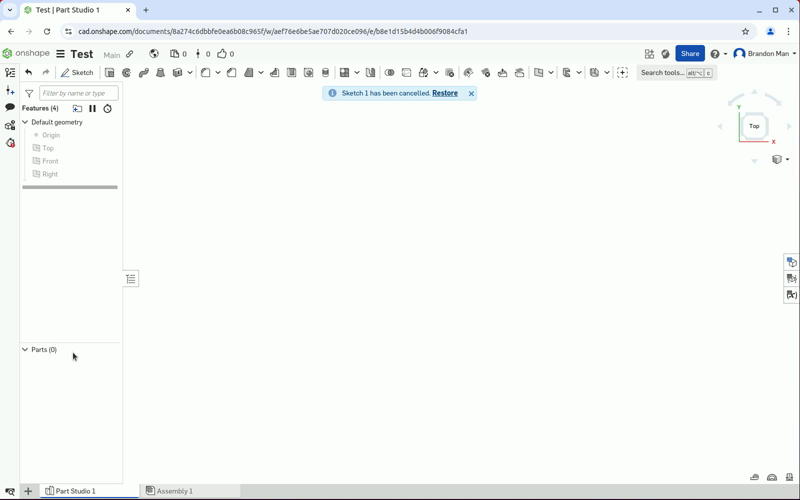
key(shift+p)
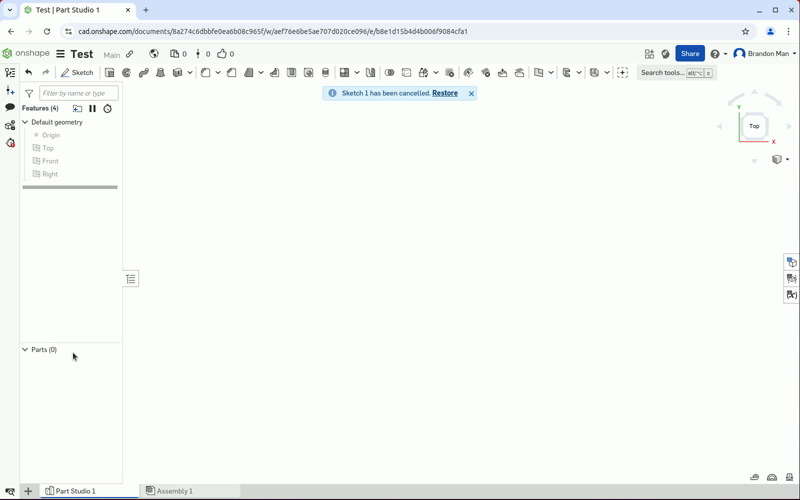
key(space)
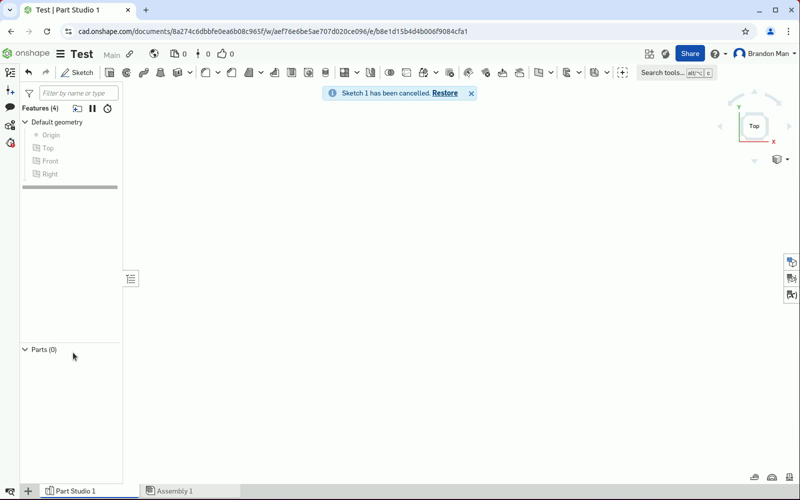
key_down(shift)
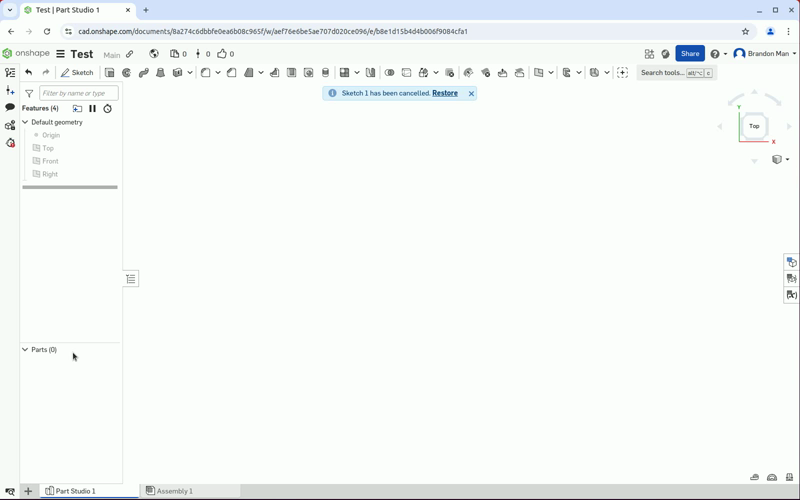
key(up)
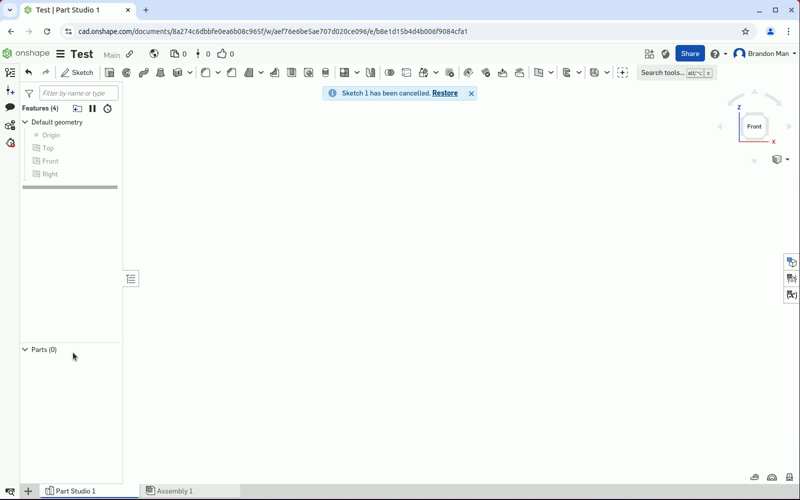
key_up(shift)
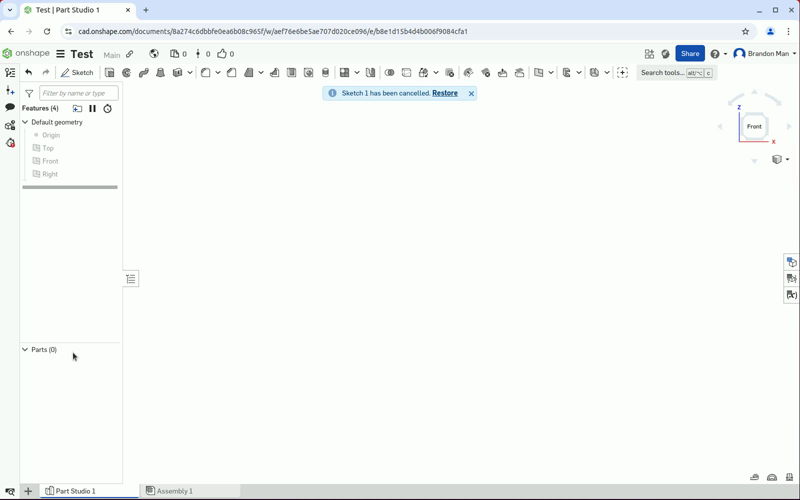
key(space)
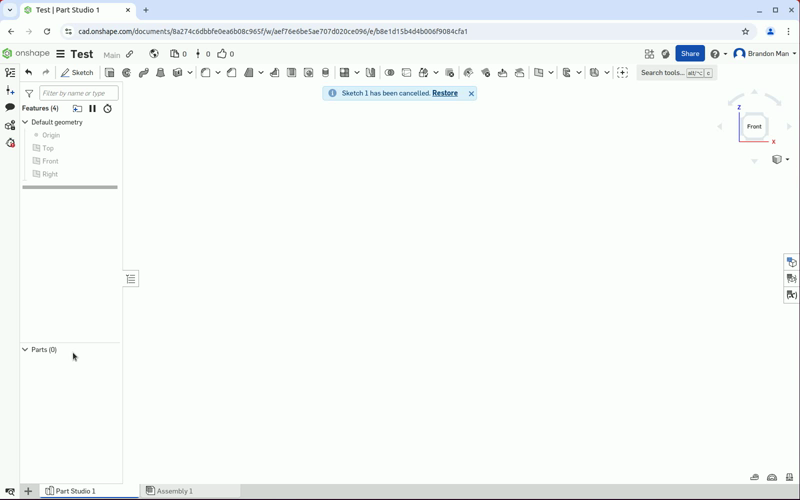
key_down(shift)
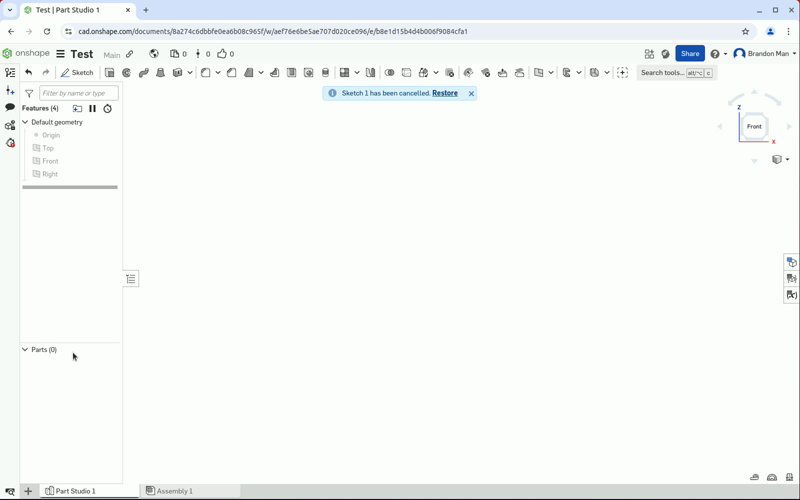
key(left)
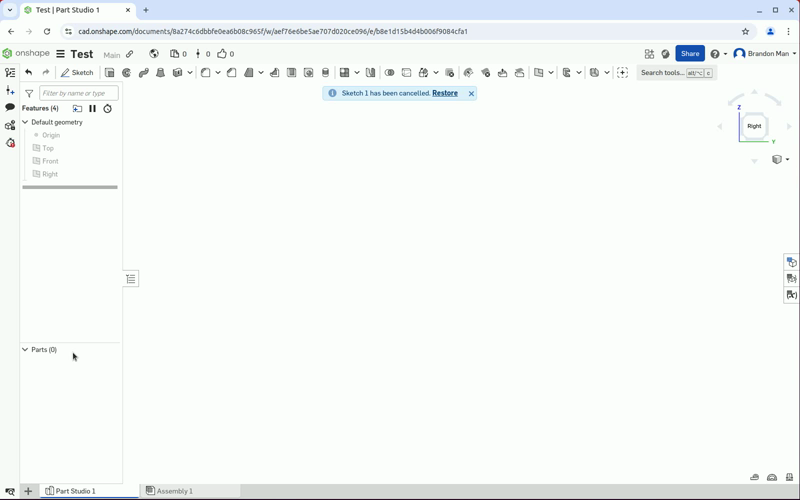
key_up(shift)
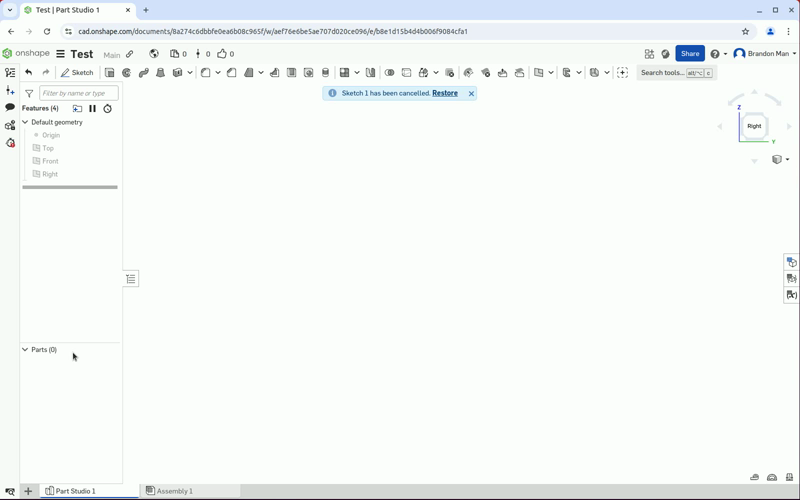
mouse_move(73, 352)
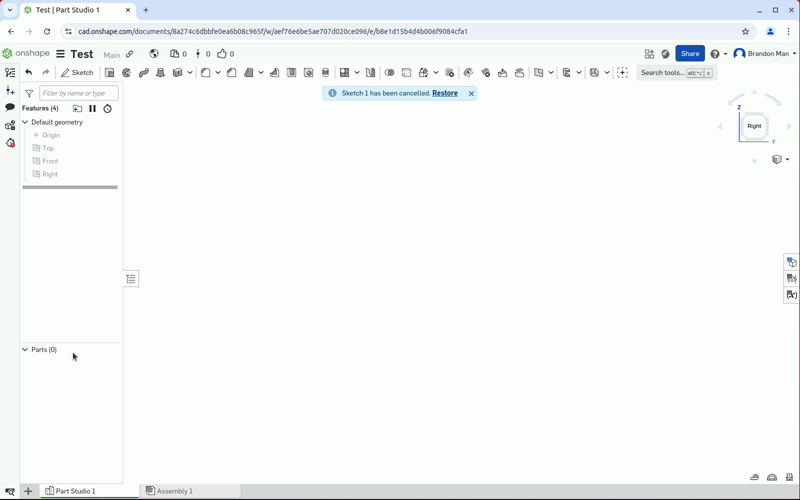
key(shift+y)
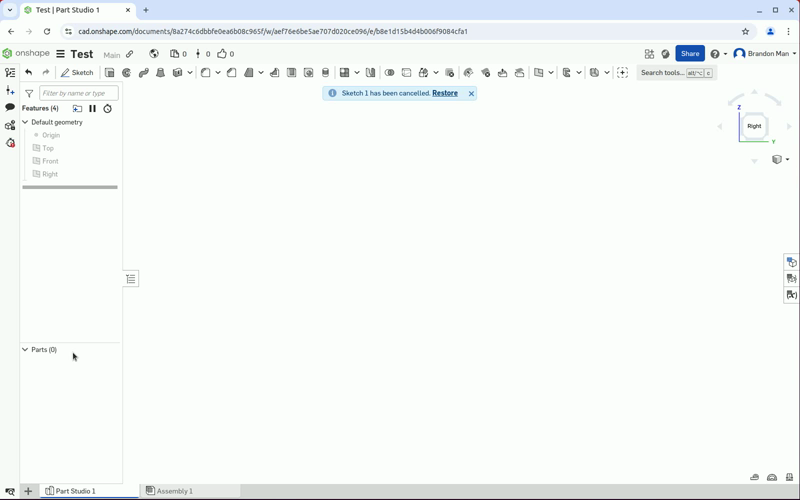
key(shift+s)
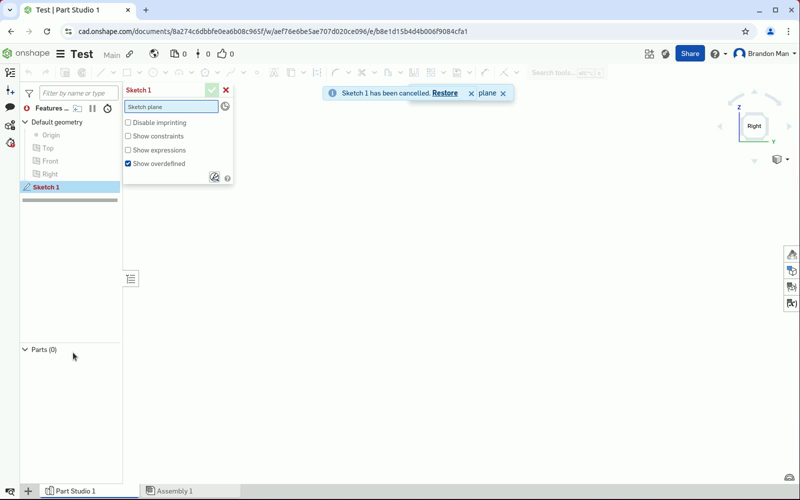
mouse_move(73, 176)
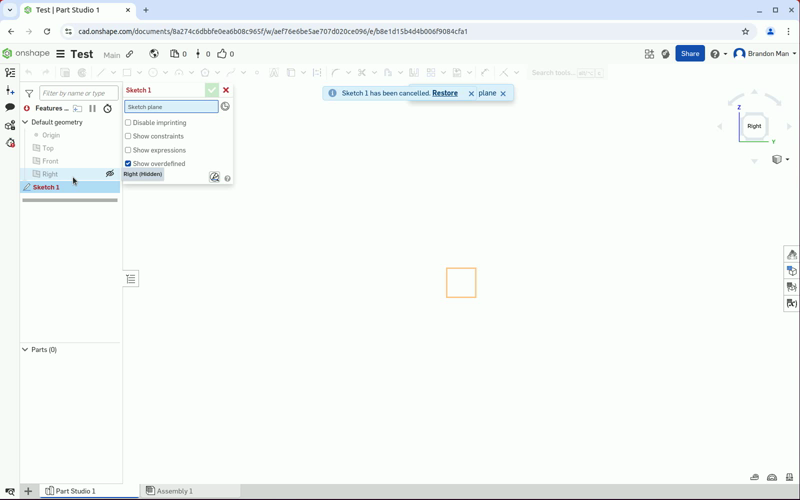
click(73, 176)
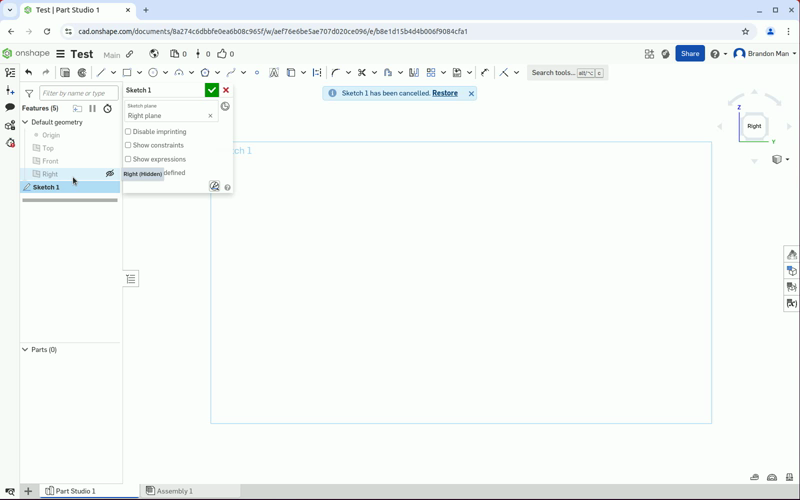
mouse_move(73, 352)
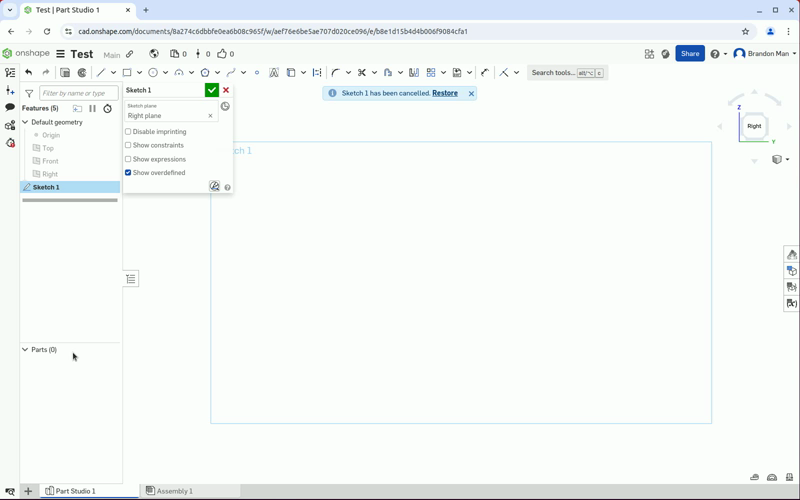
key(y)
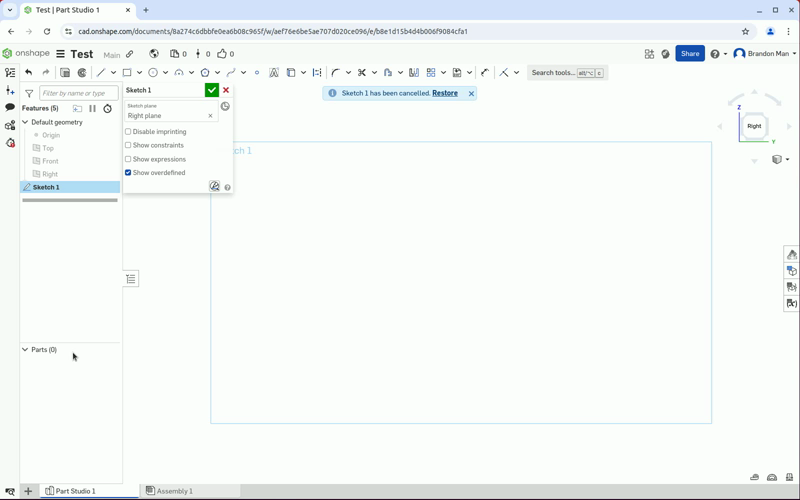
key(c)
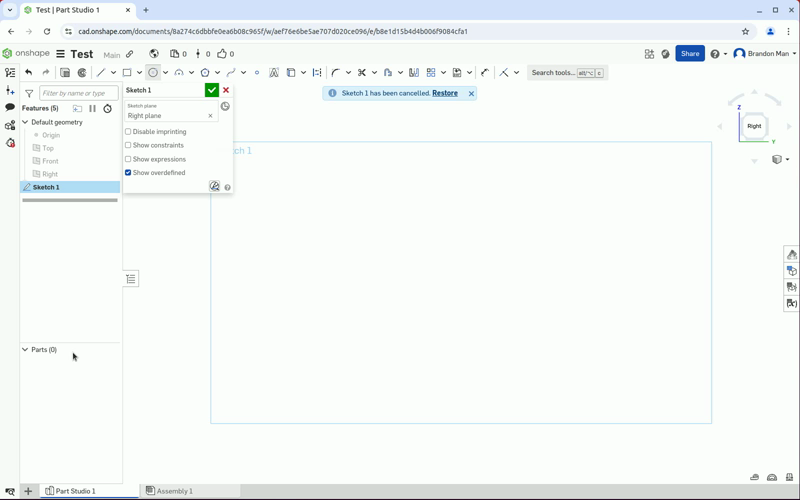
key_down(shift)
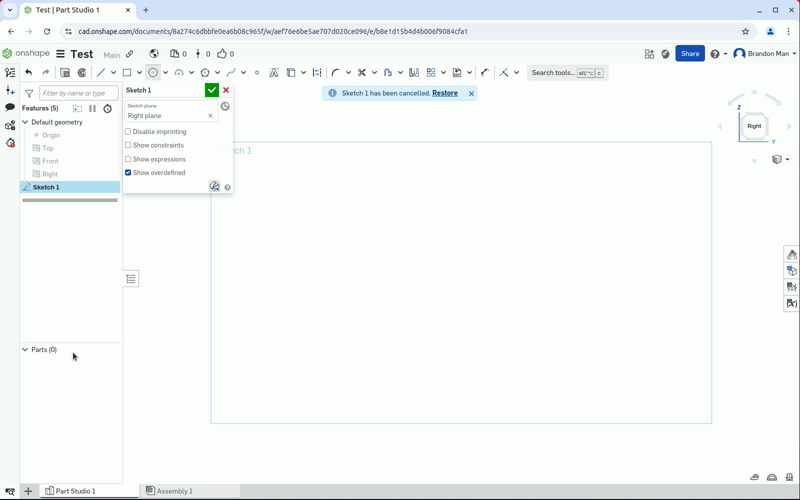
mouse_move(461, 282)
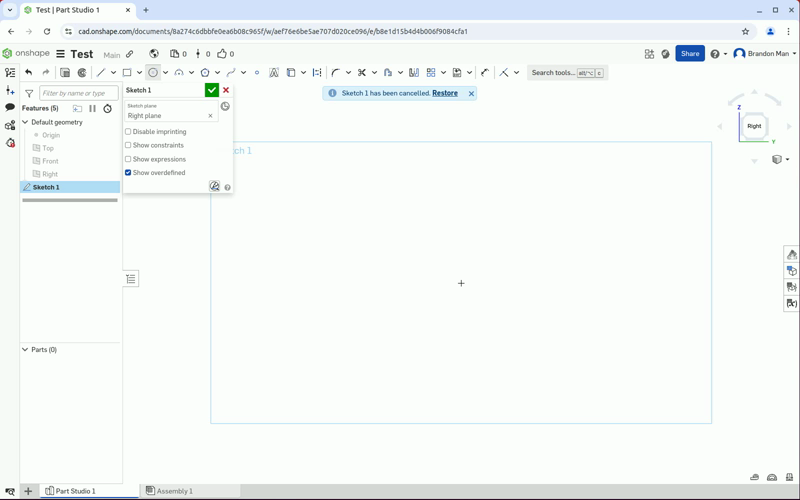
click(461, 282)
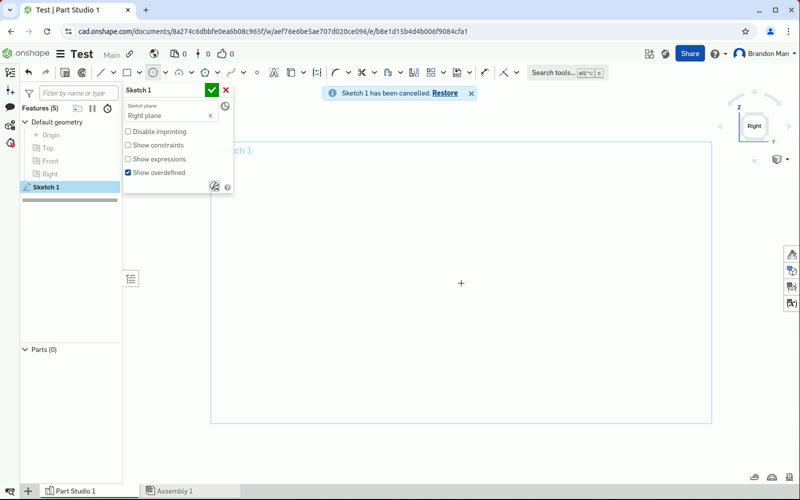
key_up(shift)
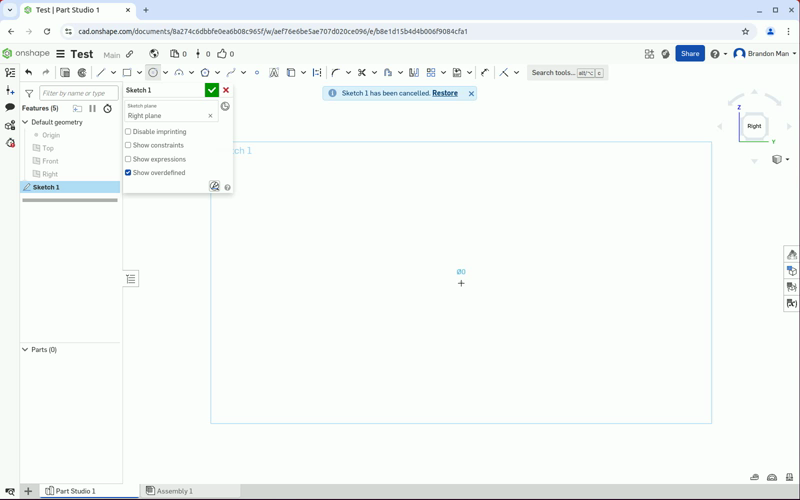
mouse_move(572, 282)
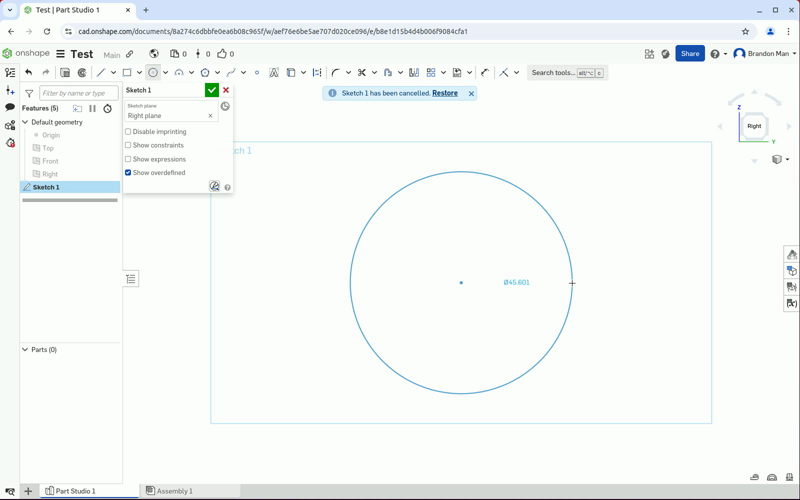
click(572, 282)
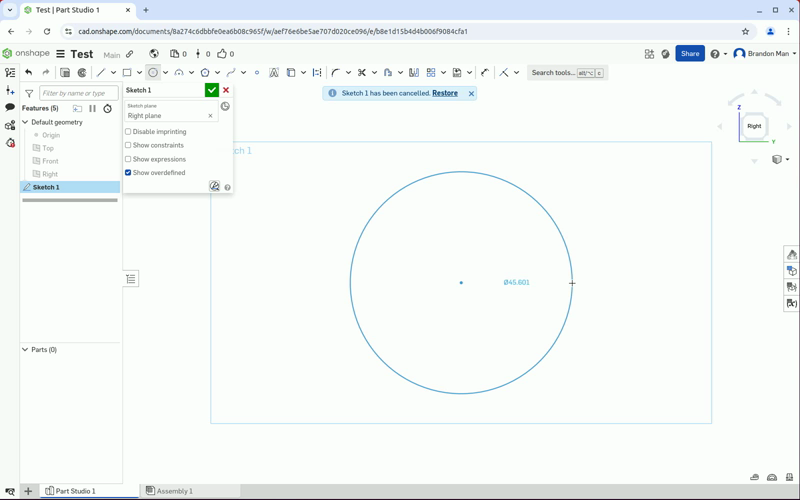
key(esc)
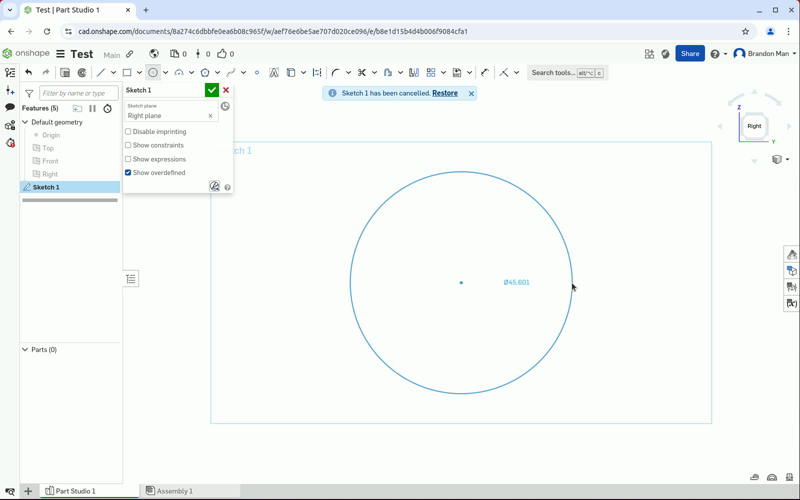
mouse_move(434, 278)
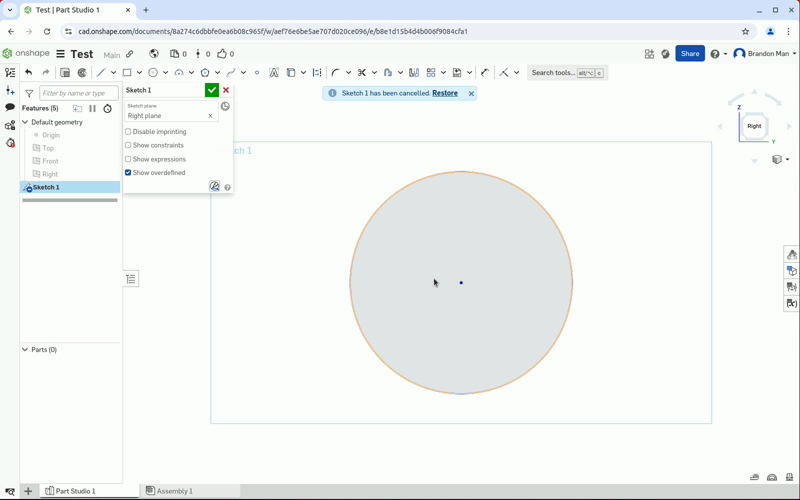
click(434, 278)
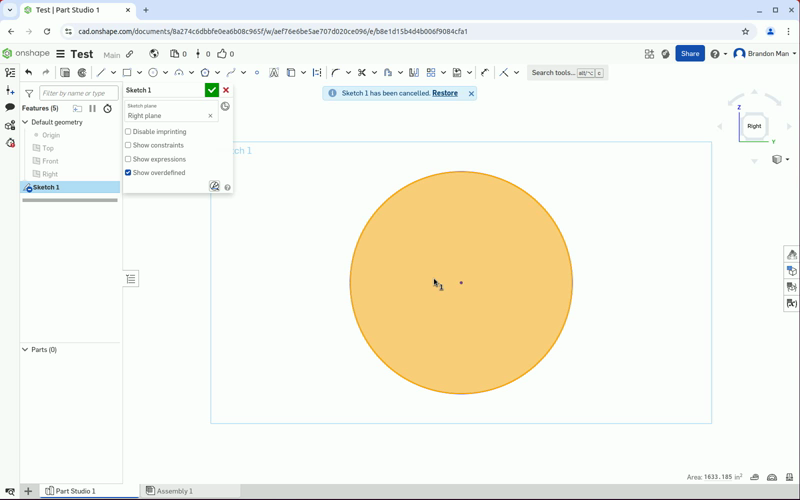
mouse_move(73, 352)
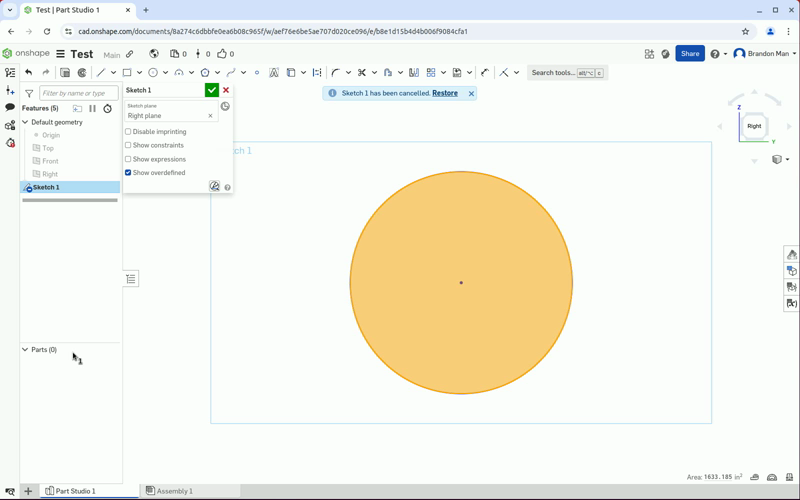
key(shift+y)
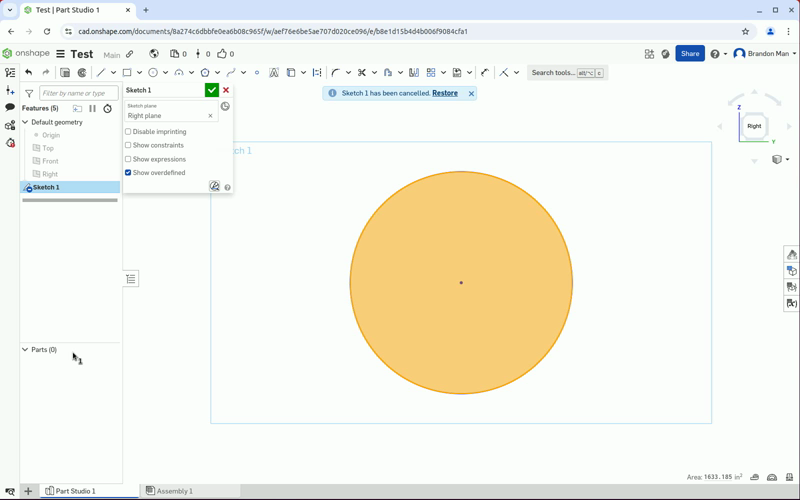
key(shift+e)
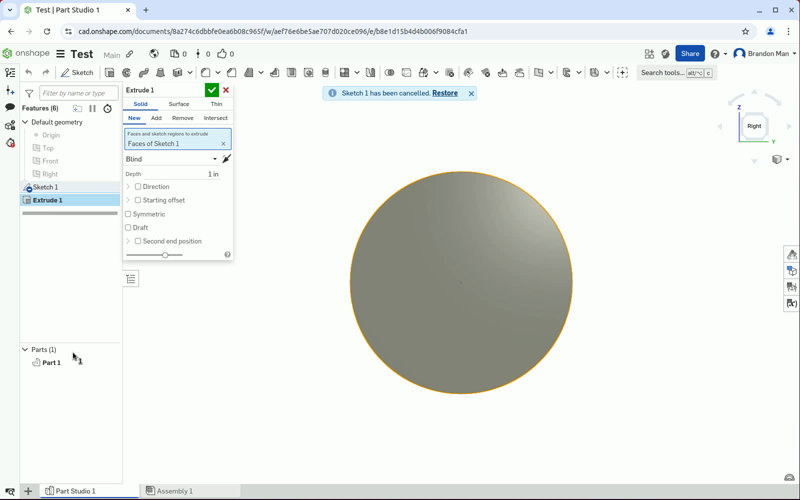
mouse_move(143, 106)
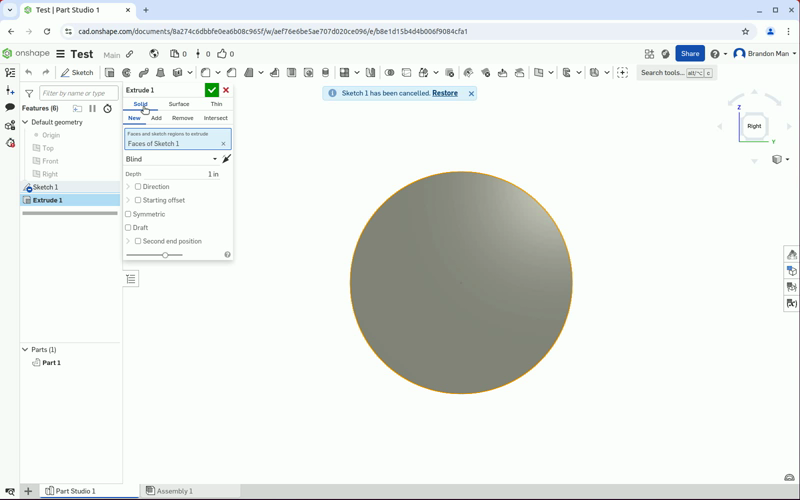
click(143, 106)
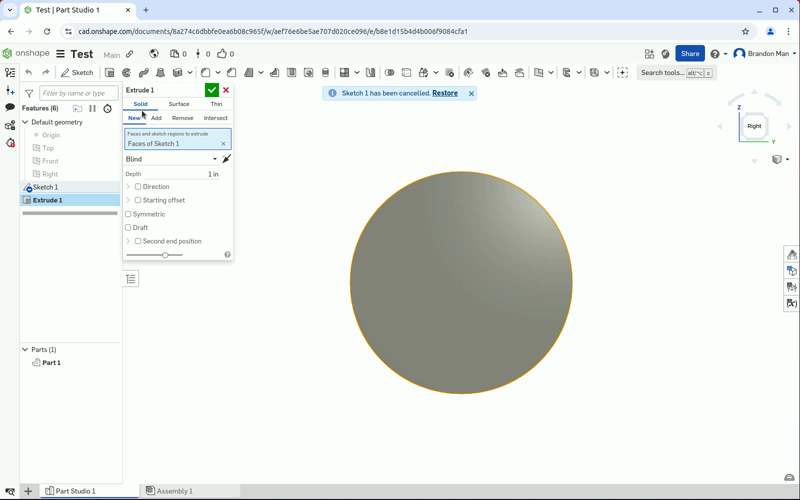
mouse_move(137, 120)
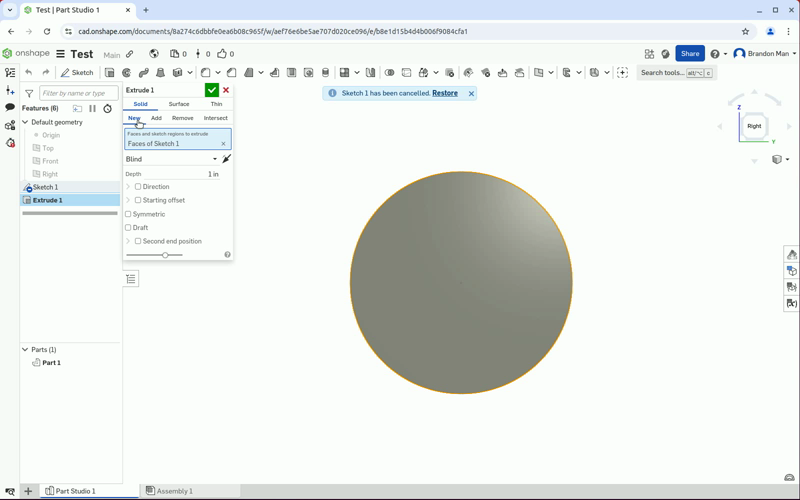
click(137, 120)
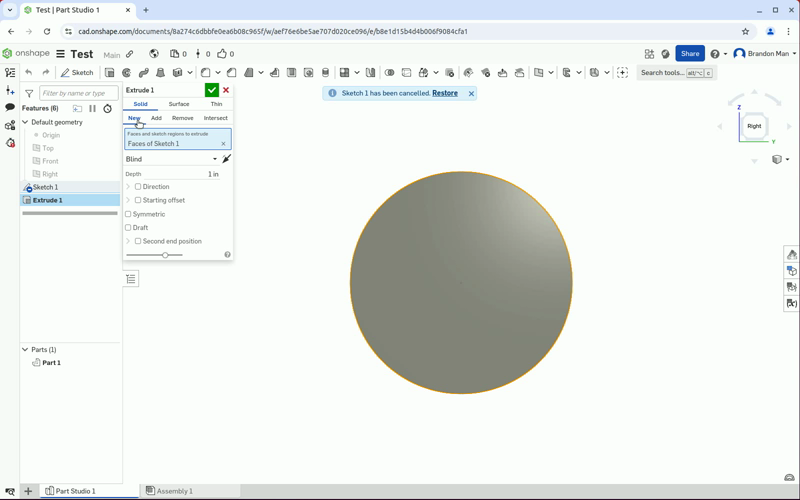
key(tab, 4)
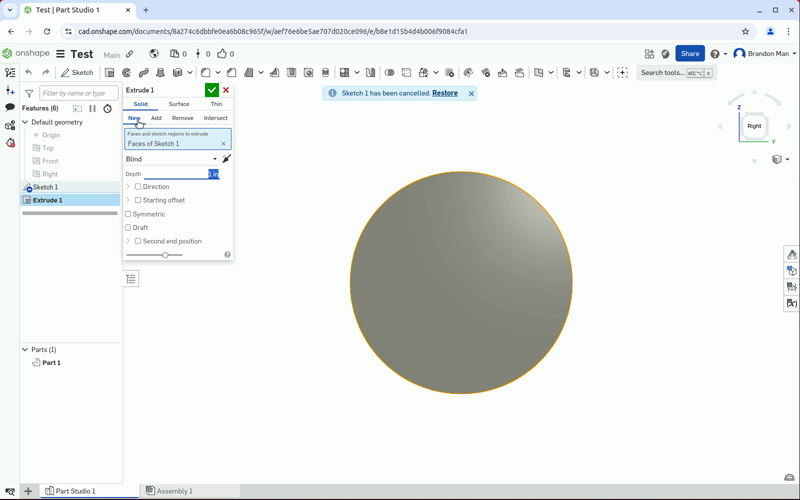
text(14.443)
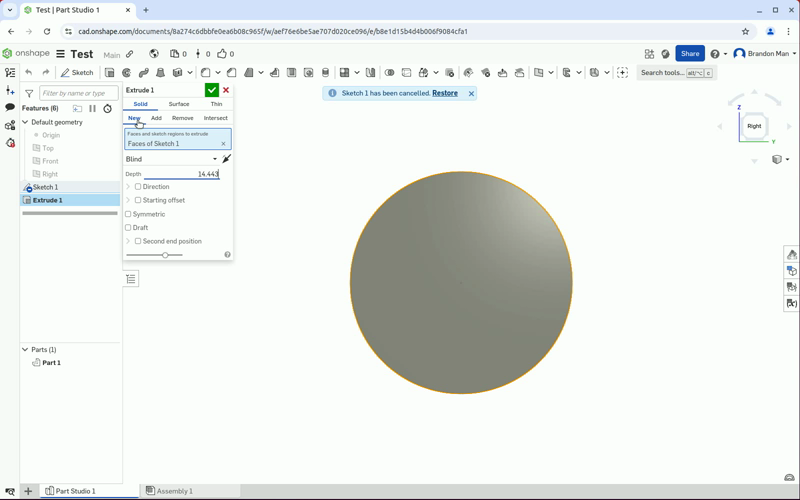
key(enter)
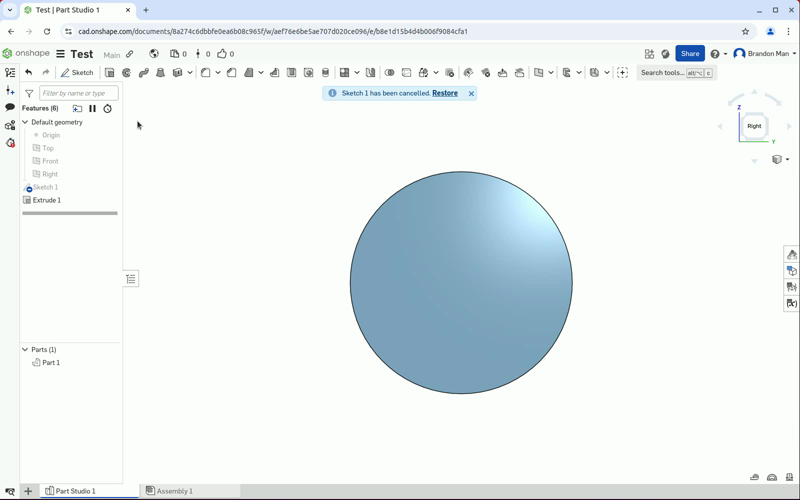
key(shift+h)
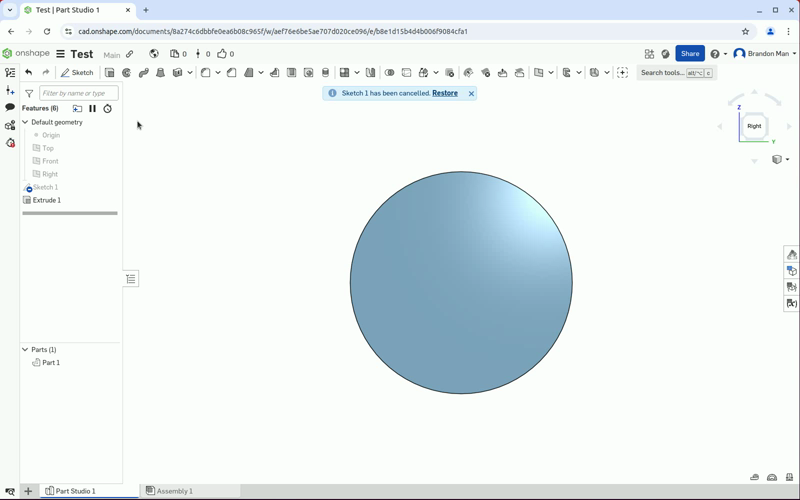
key(shift+h)
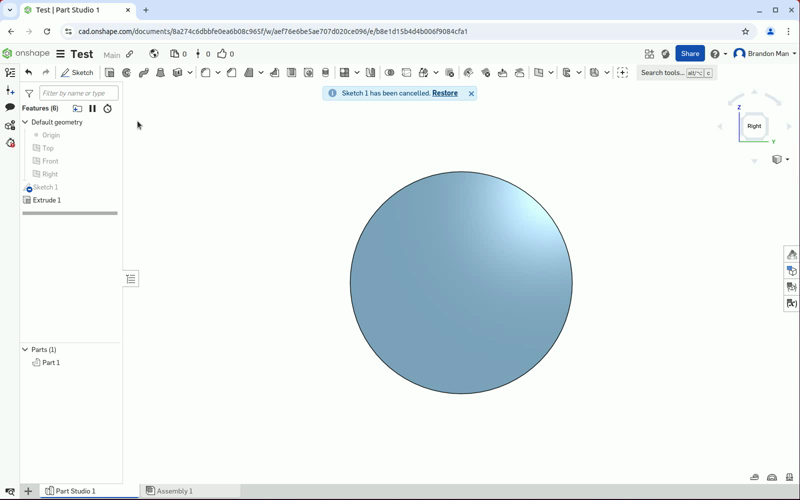
mouse_move(73, 189)
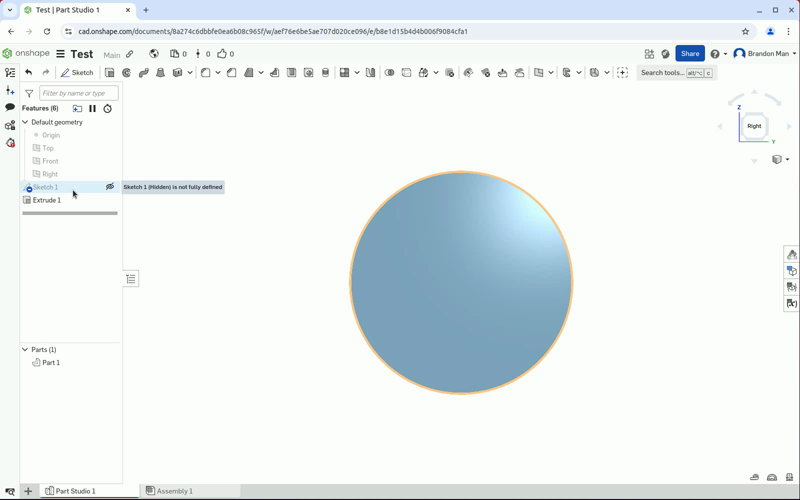
click(73, 189)
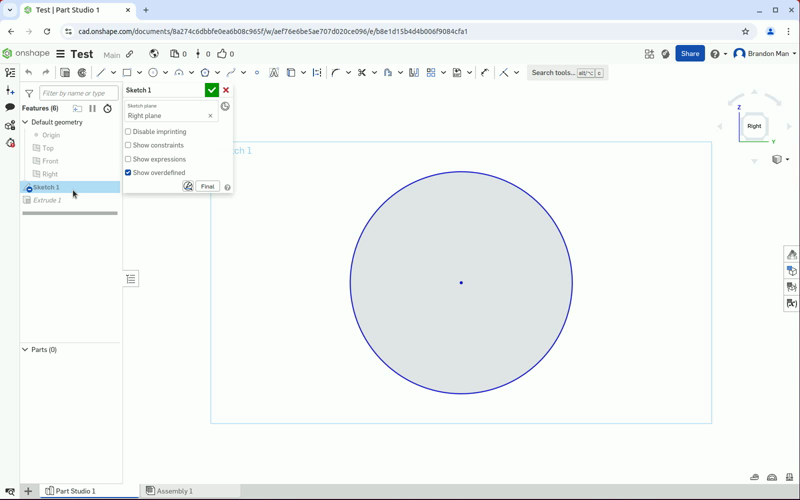
mouse_move(229, 92)
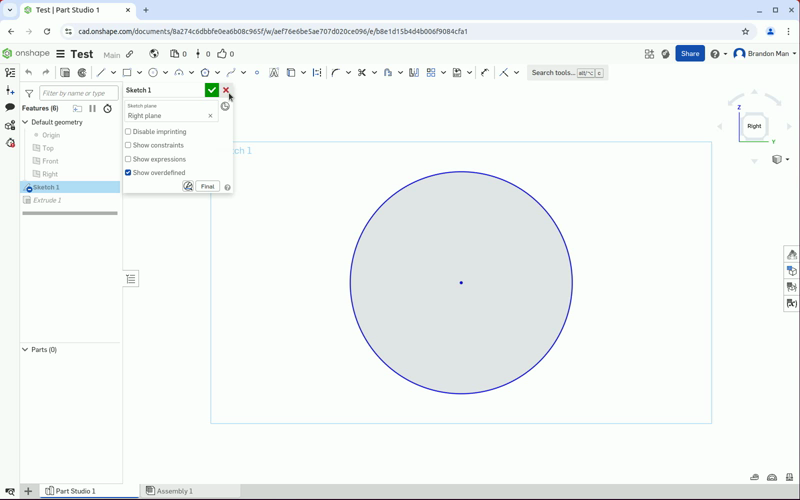
click(229, 92)
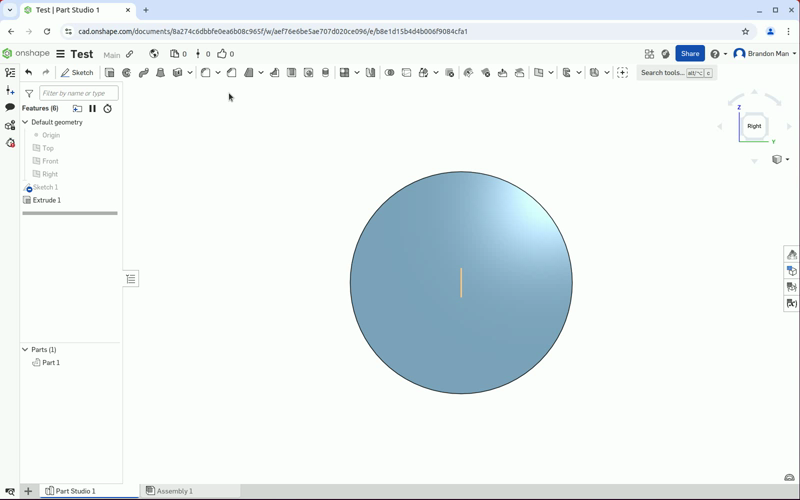
mouse_move(541, 75)
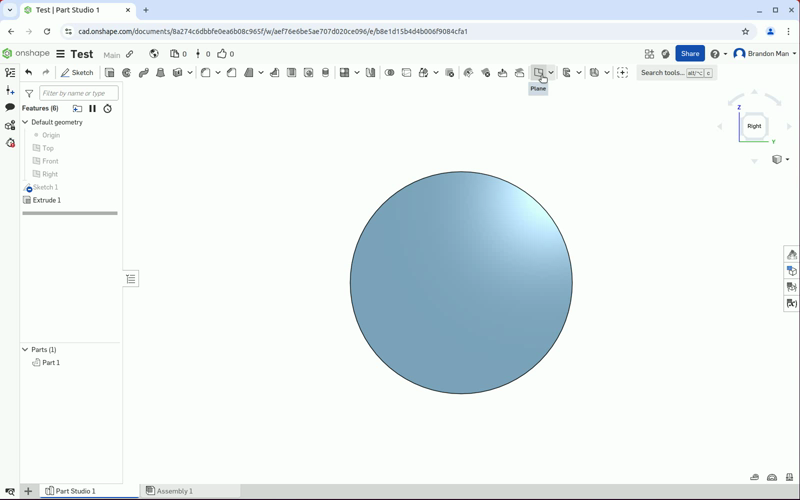
click(541, 75)
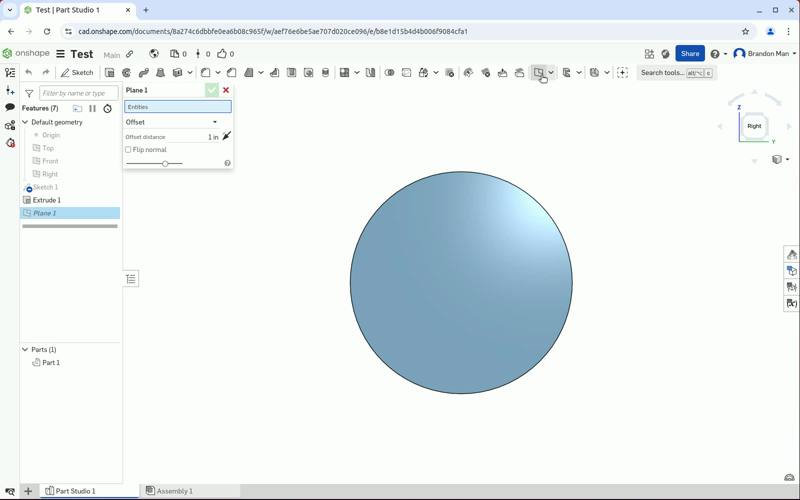
mouse_move(73, 176)
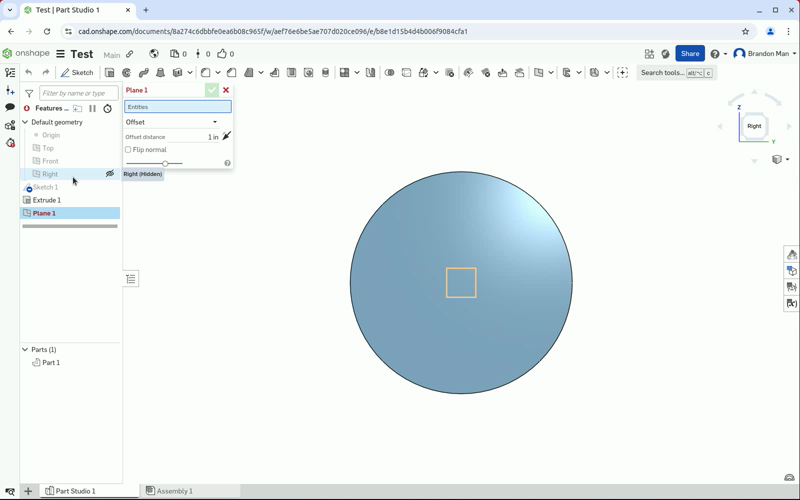
click(73, 176)
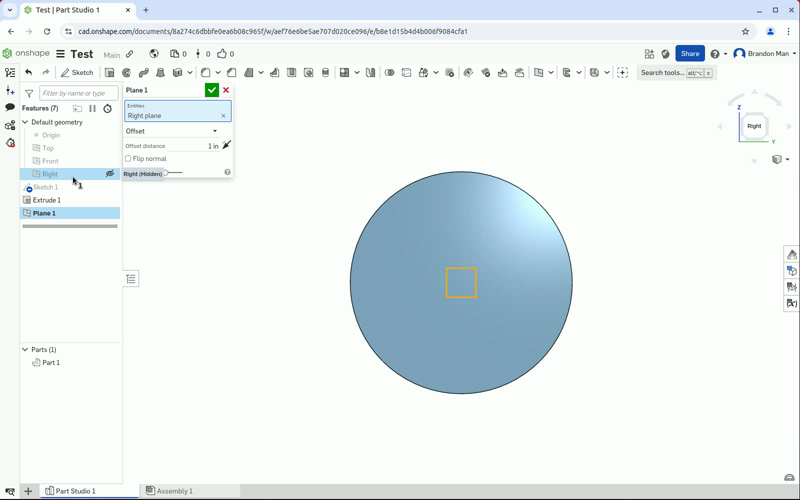
key(tab, 2)
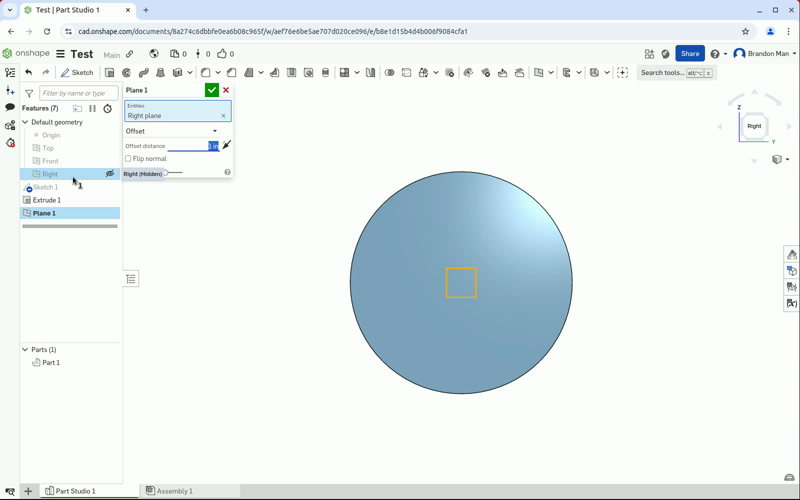
text(14.45)
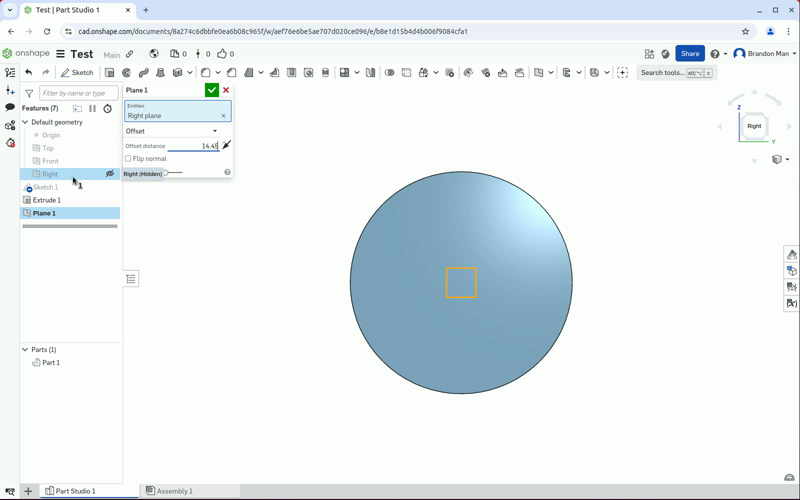
key(enter, 2)
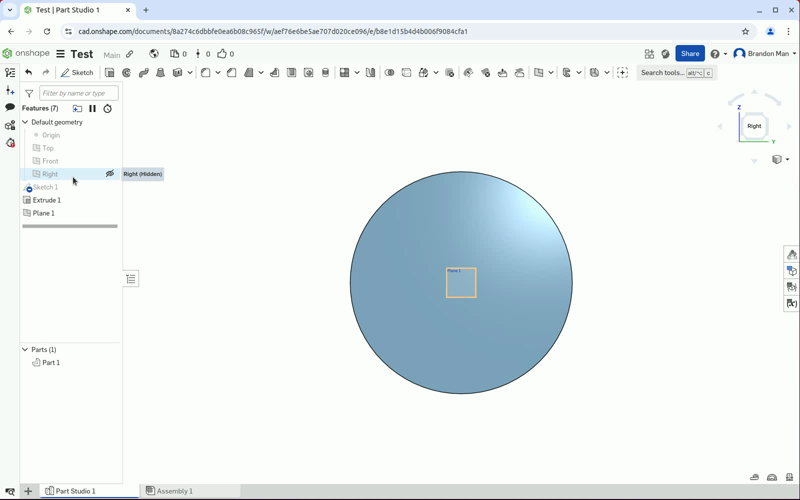
key(shift+s)
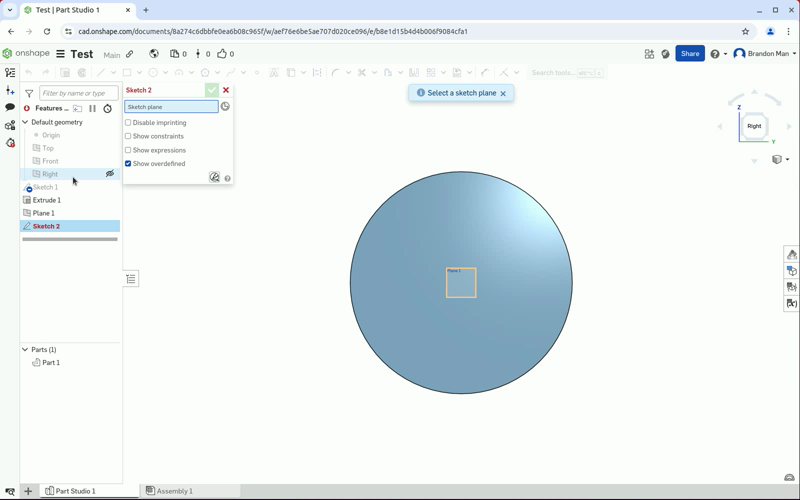
mouse_move(73, 215)
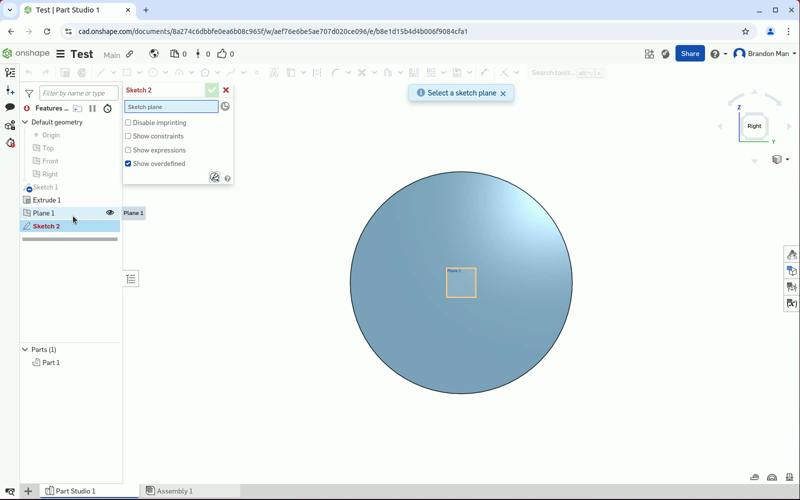
click(73, 215)
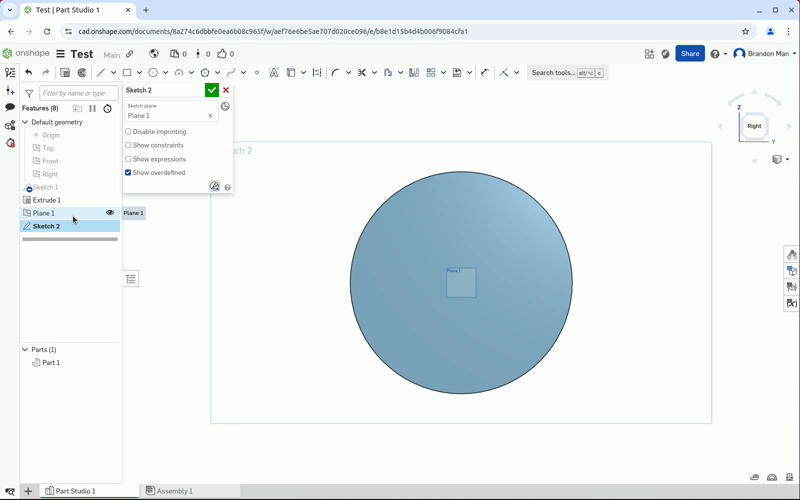
mouse_move(73, 352)
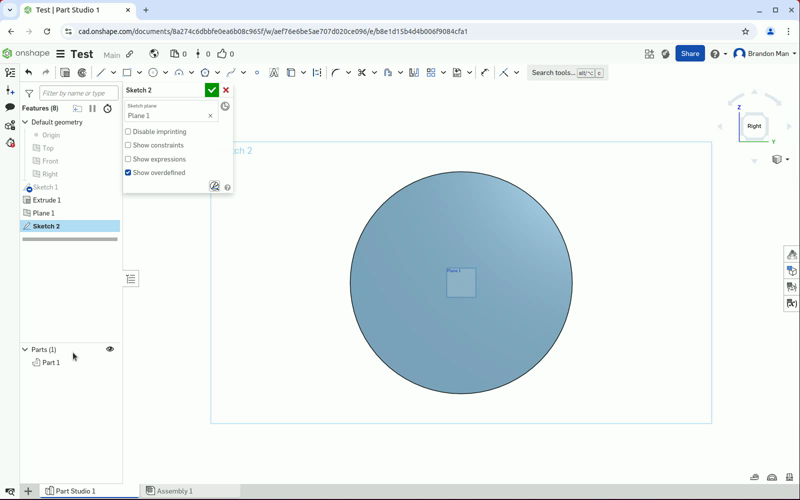
key(y)
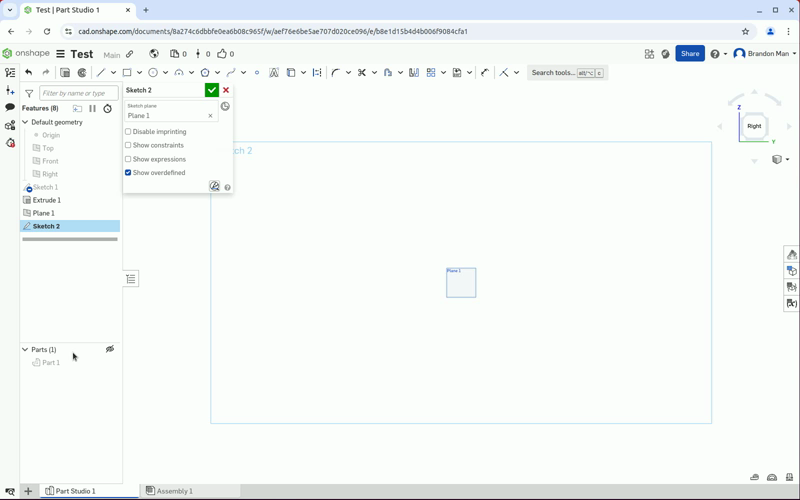
key(c)
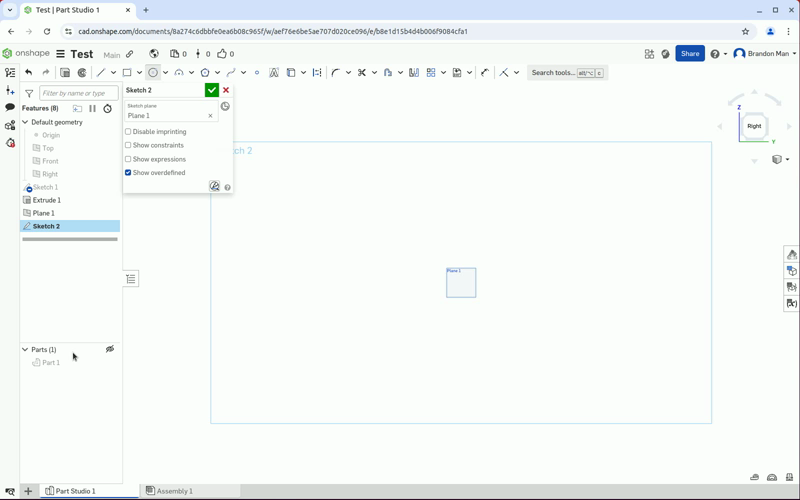
key_down(shift)
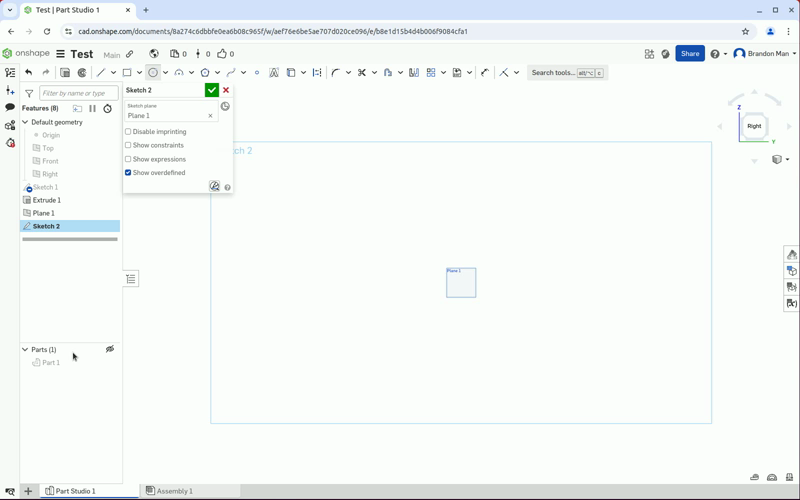
mouse_move(461, 282)
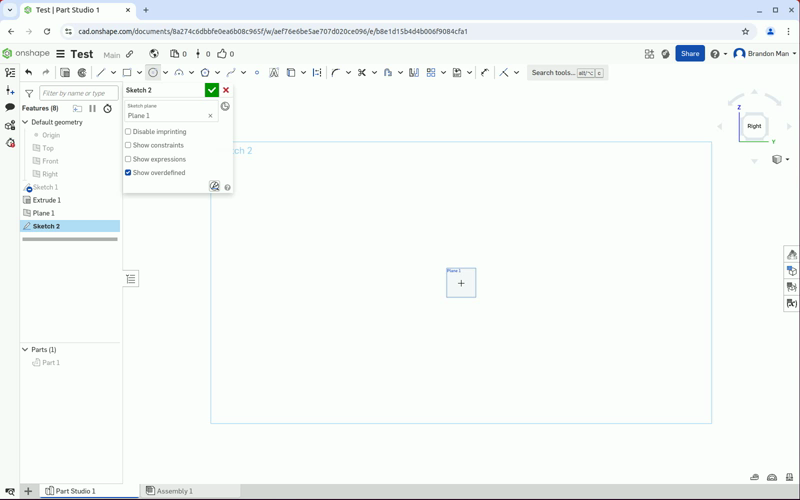
click(461, 282)
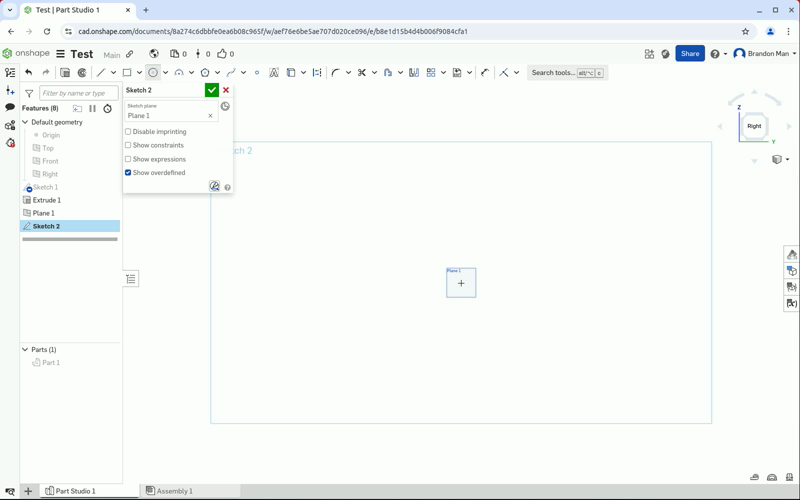
key_up(shift)
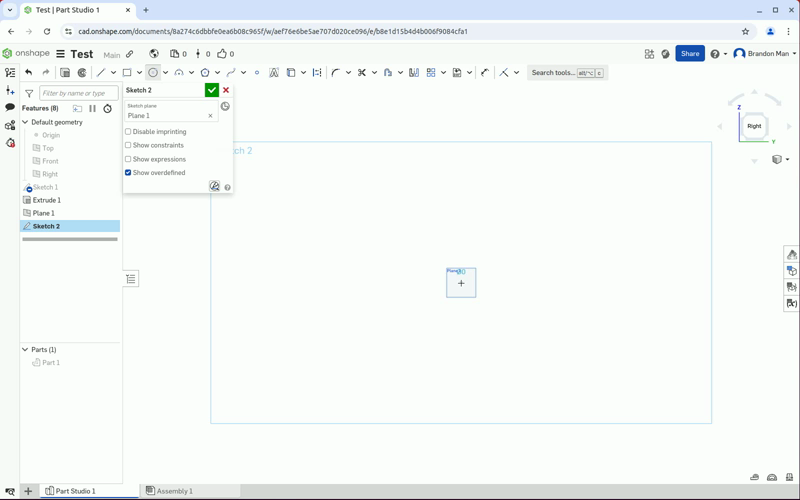
mouse_move(510, 282)
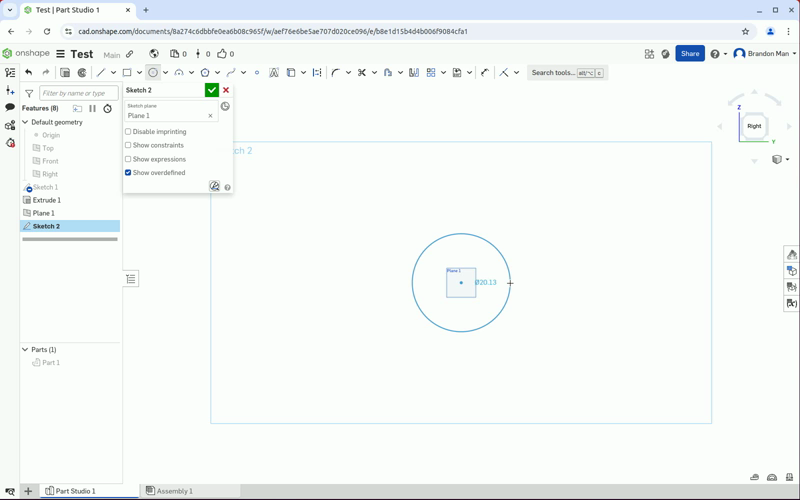
click(510, 282)
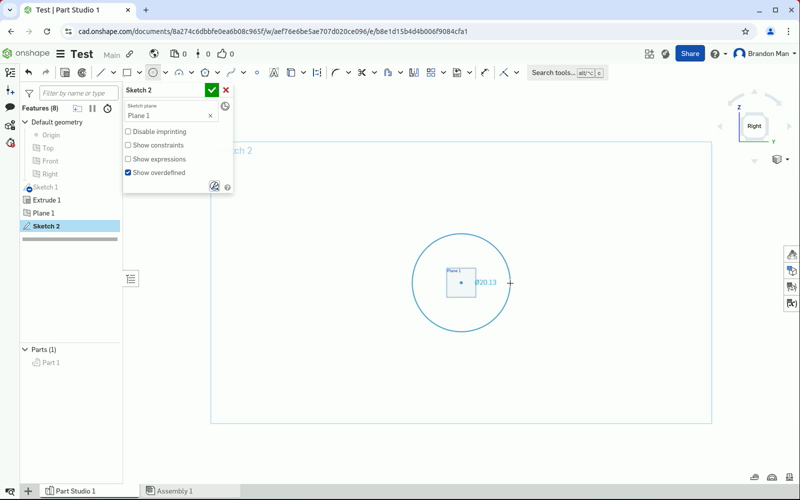
key(esc)
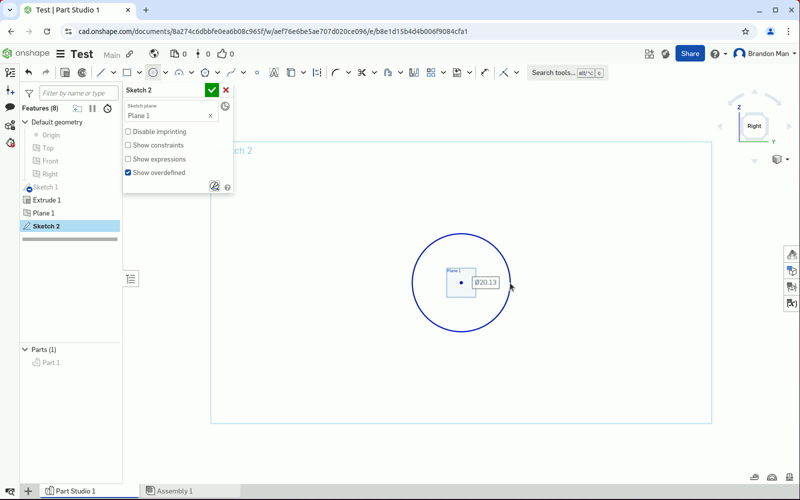
mouse_move(441, 264)
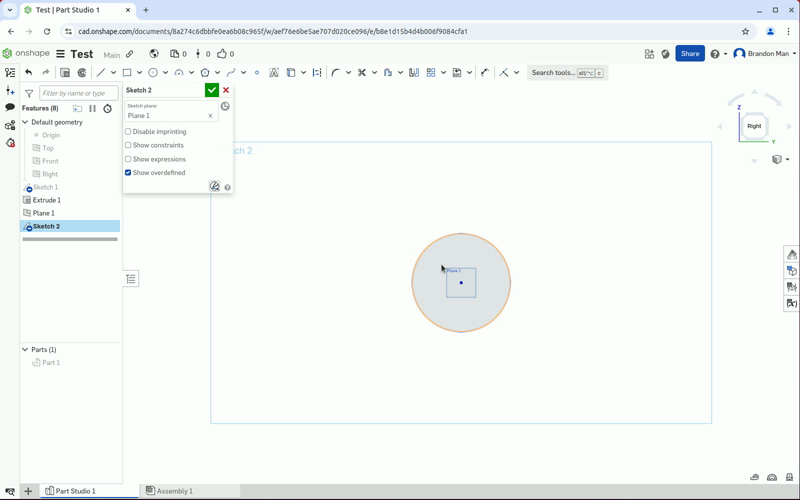
click(441, 264)
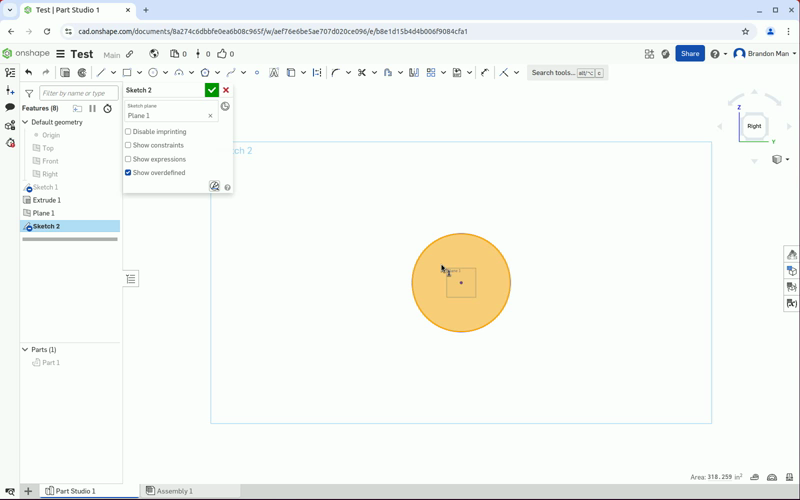
mouse_move(73, 352)
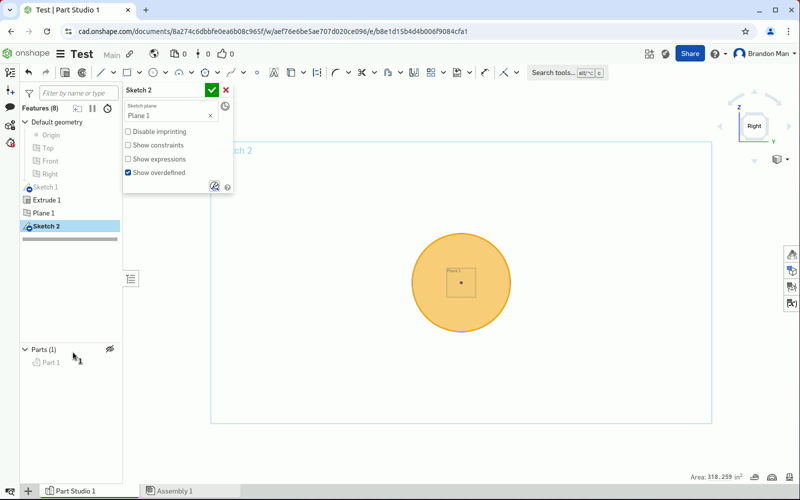
key(shift+y)
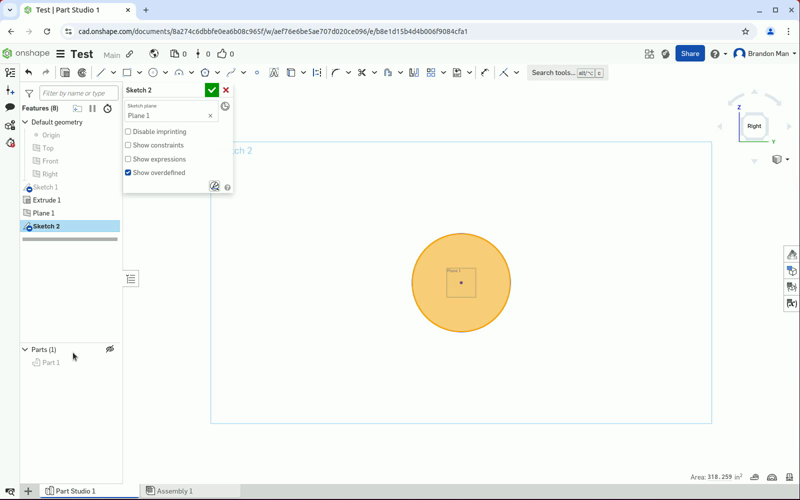
key(shift+e)
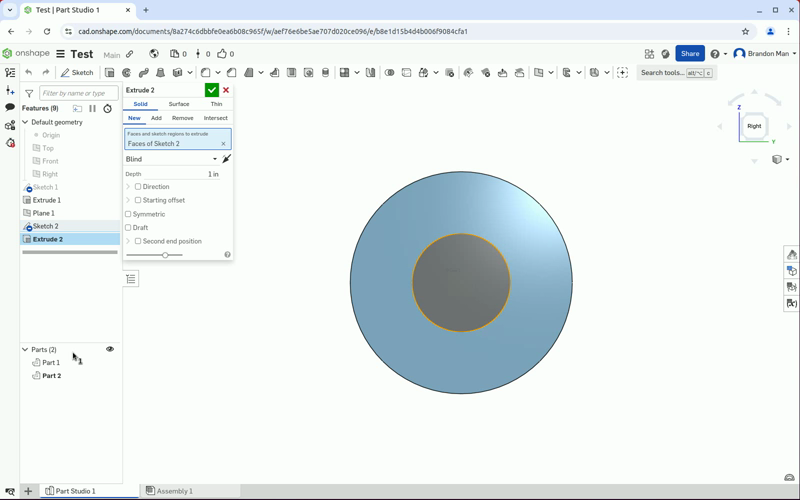
mouse_move(143, 106)
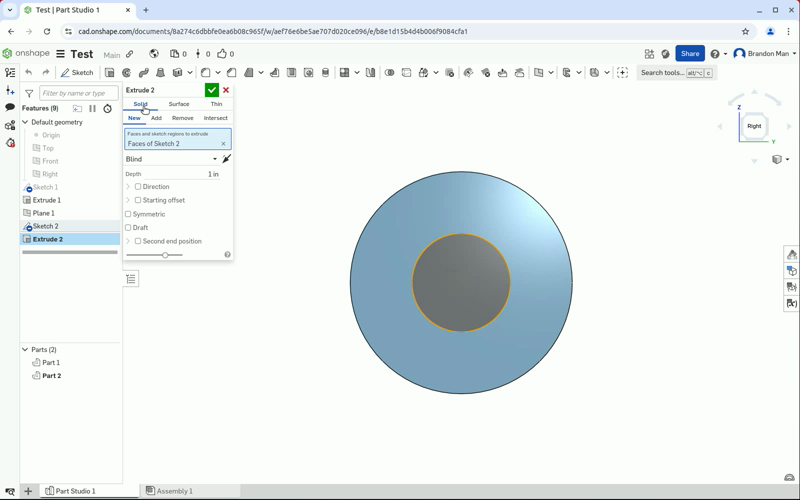
click(143, 106)
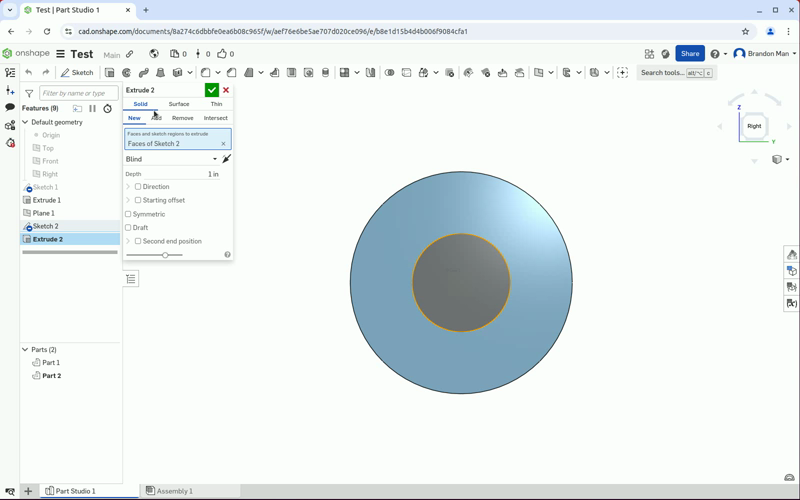
mouse_move(186, 120)
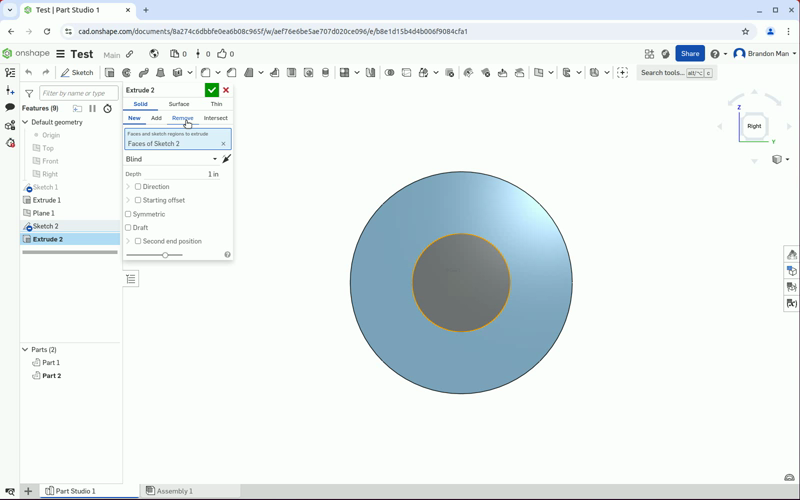
click(186, 120)
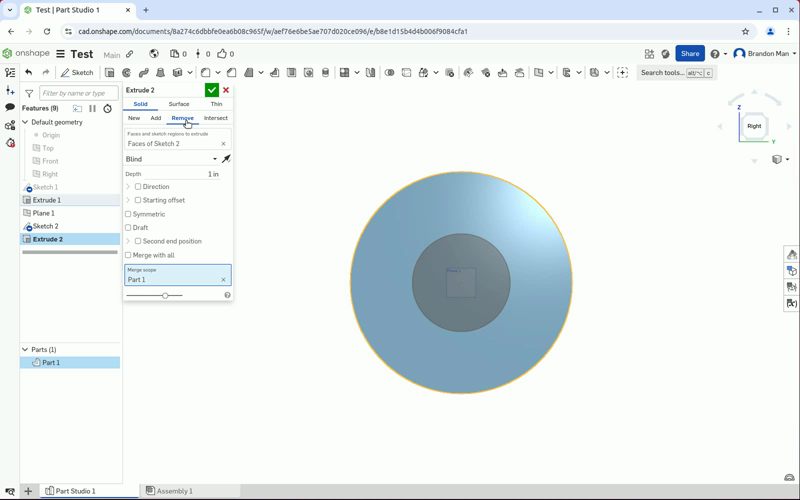
key(tab, 4)
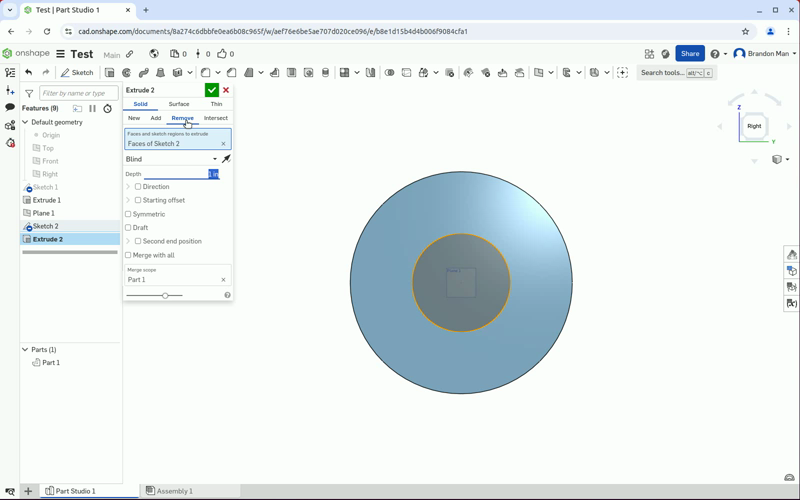
text(14.443)
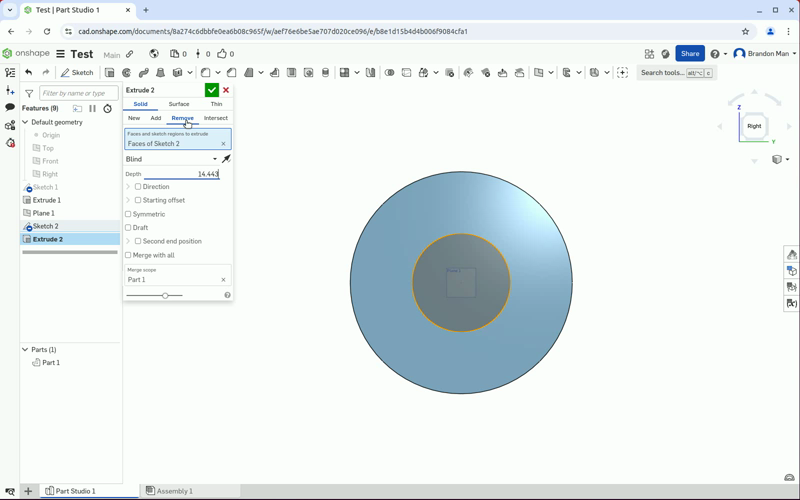
key(tab, 6)
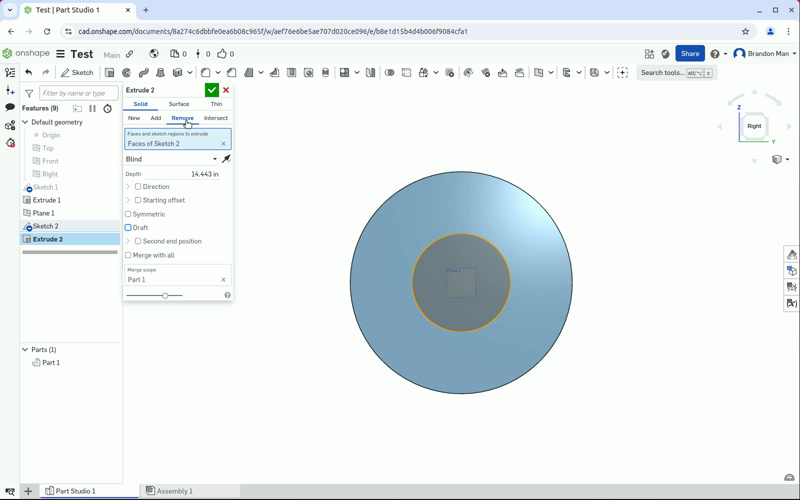
key(space)
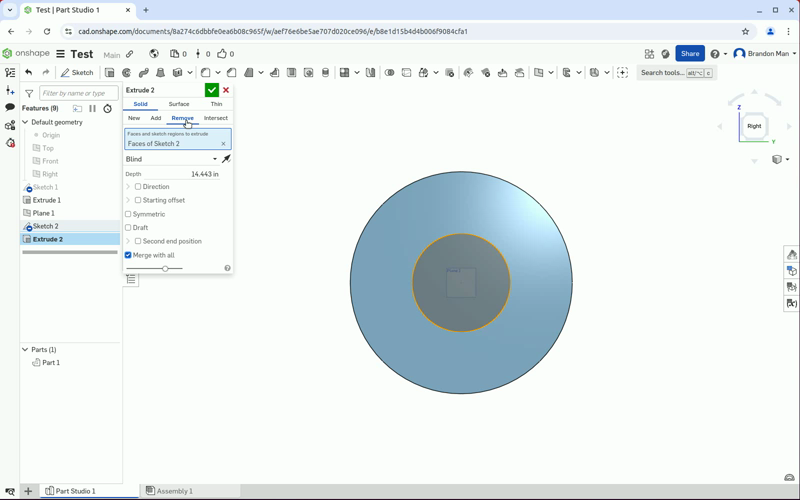
key(enter)
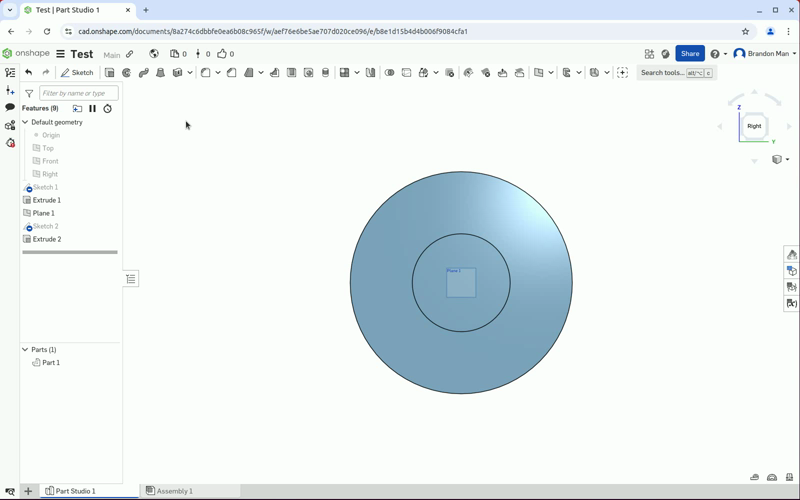
key(shift+h)
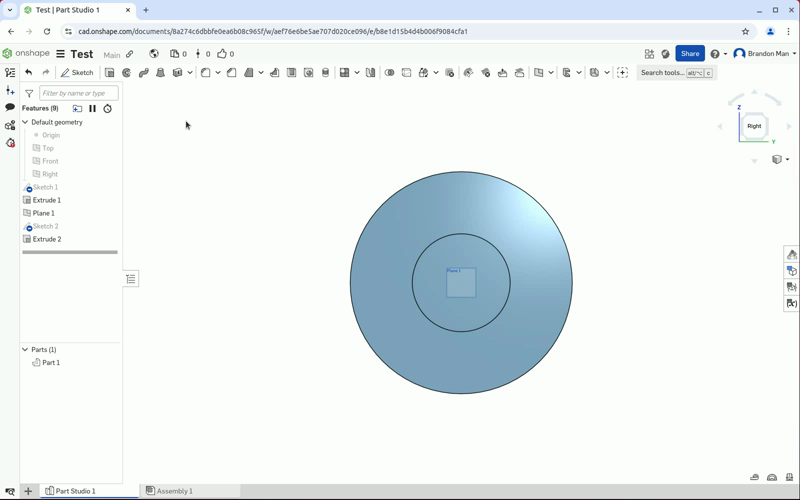
key(shift+h)
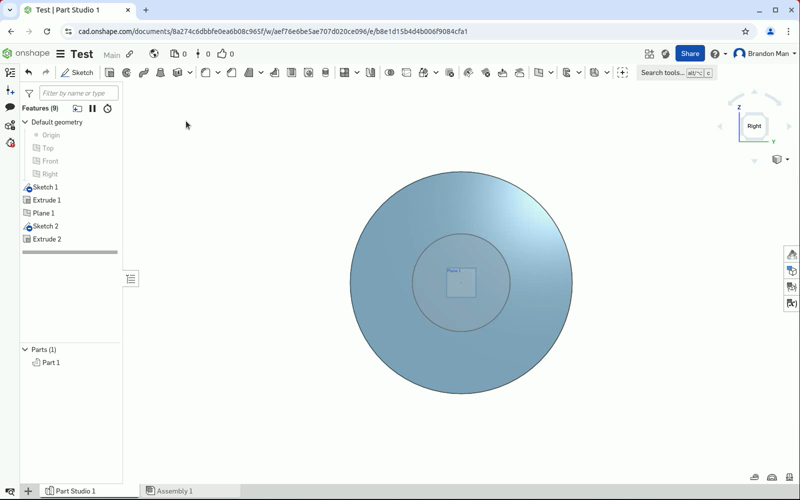
key(shift+7)
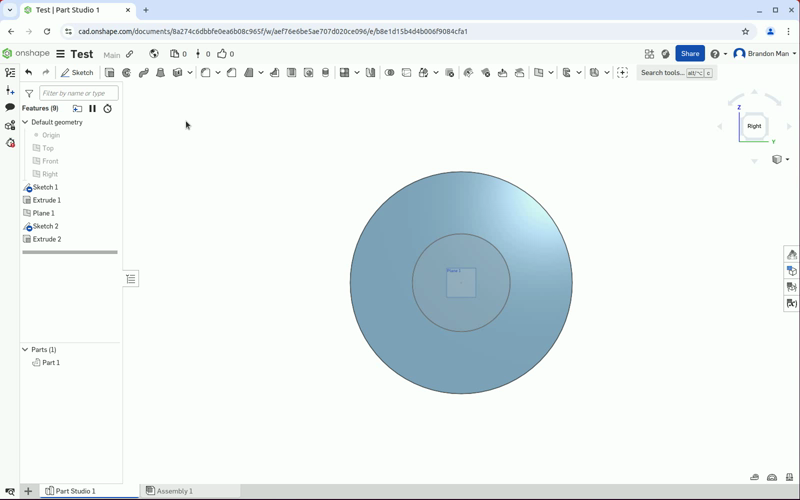
key(right, 2)
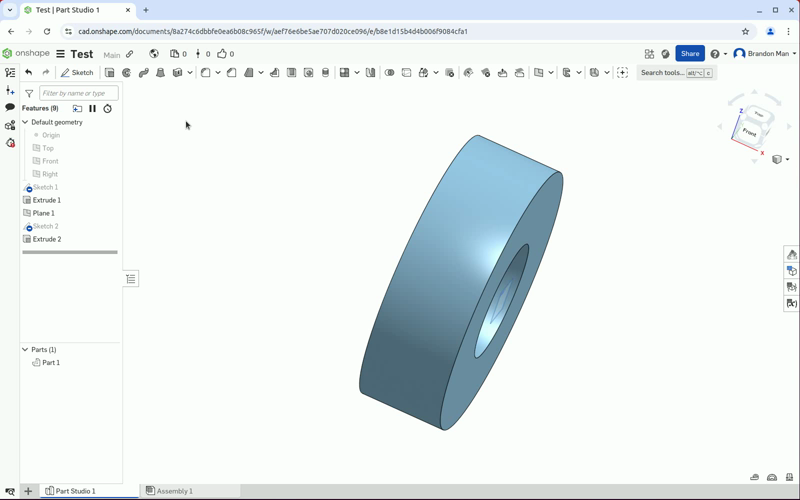
key(down, 2)
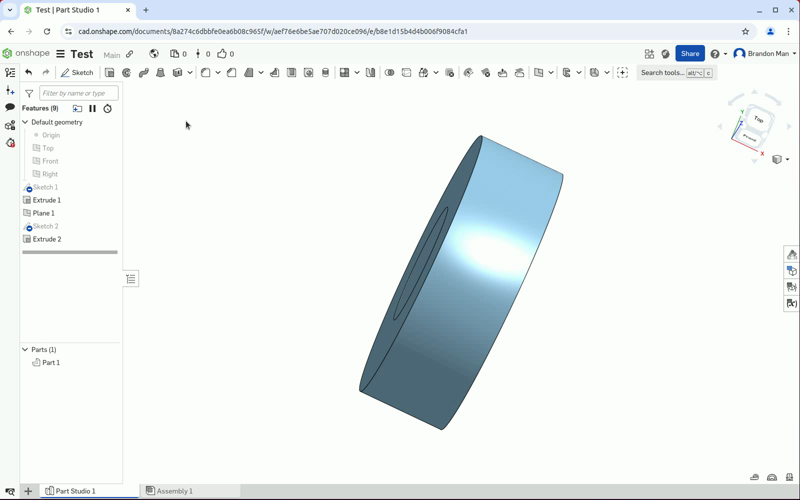
key(up, 2)
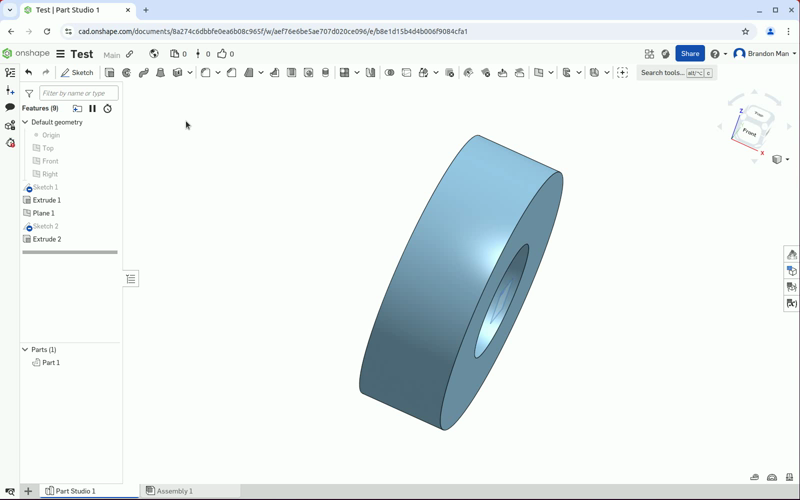
key(left, 2)
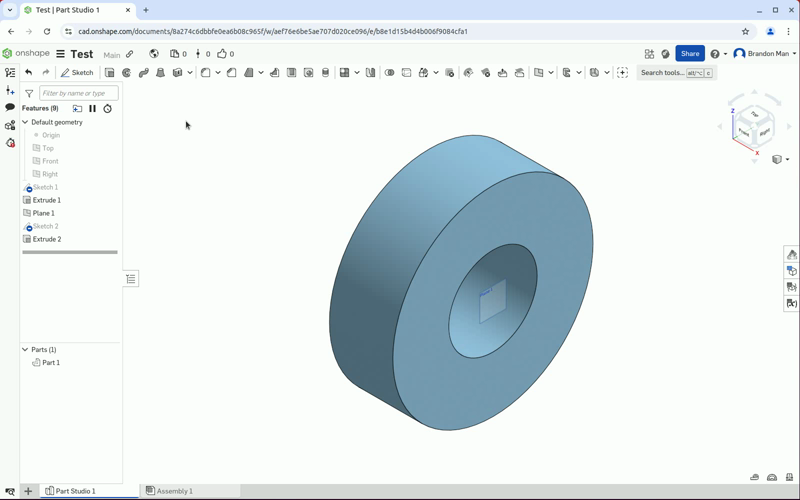
mouse_move(73, 189)
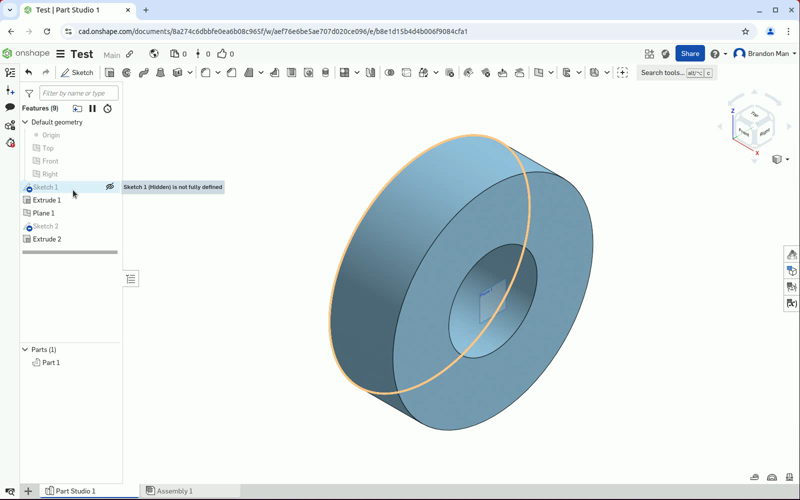
click(73, 189)